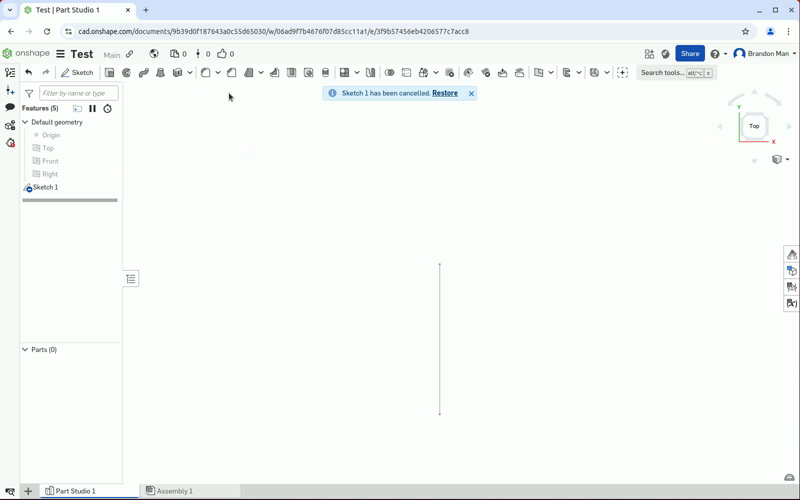
key(shift+h)
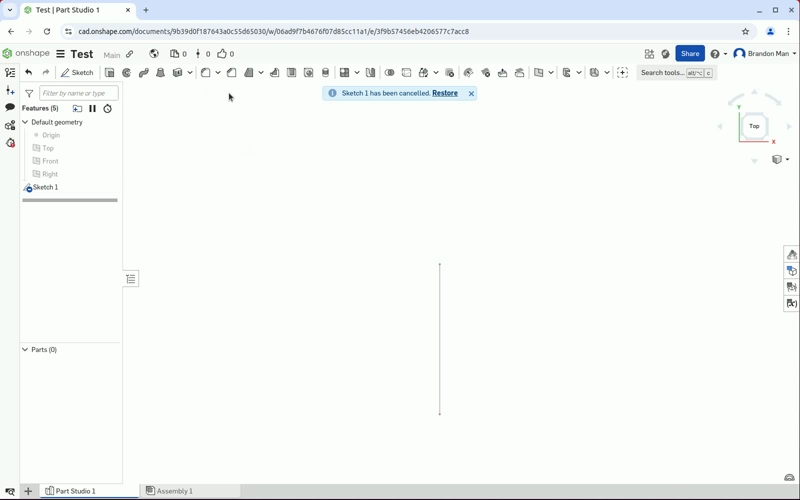
key(shift+s)
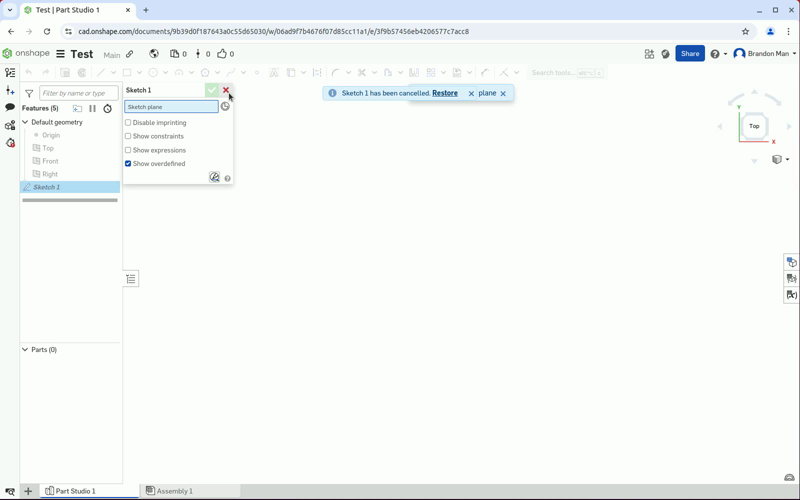
mouse_move(73, 150)
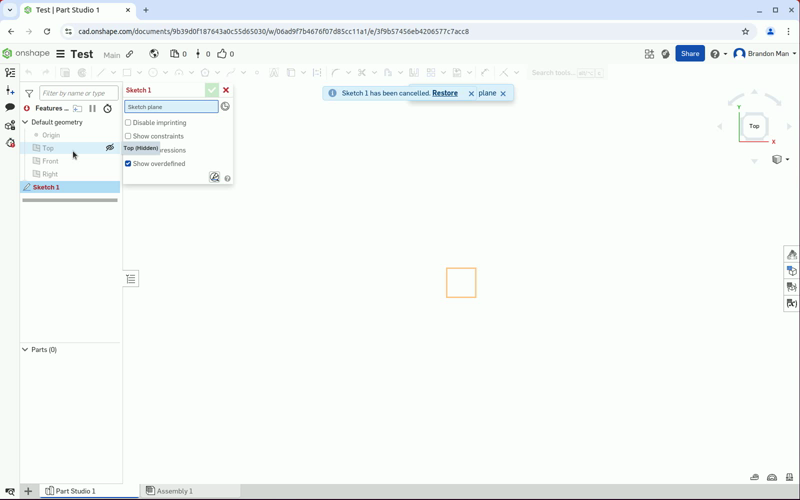
click(73, 150)
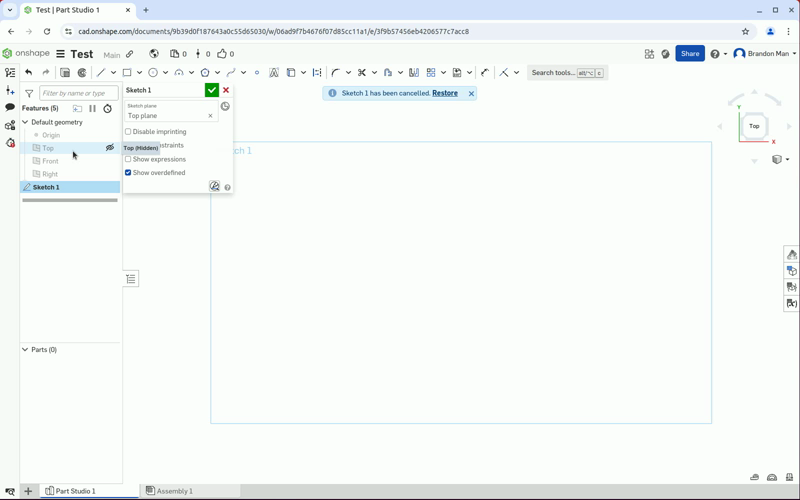
mouse_move(73, 352)
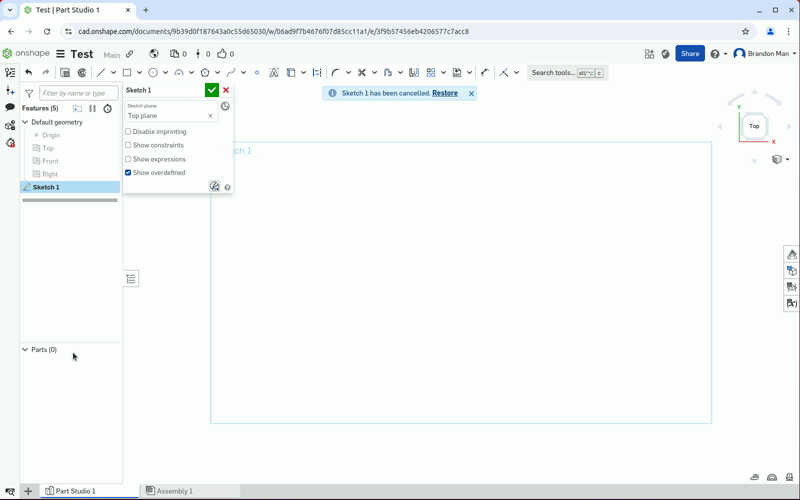
key(y)
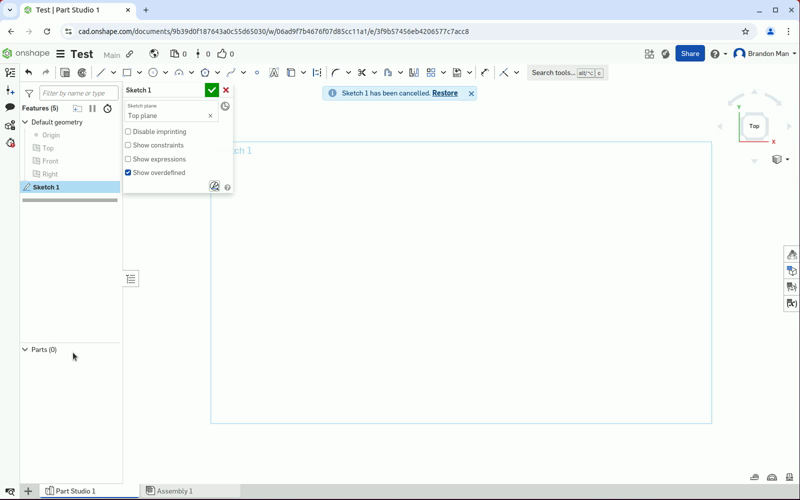
key(l)
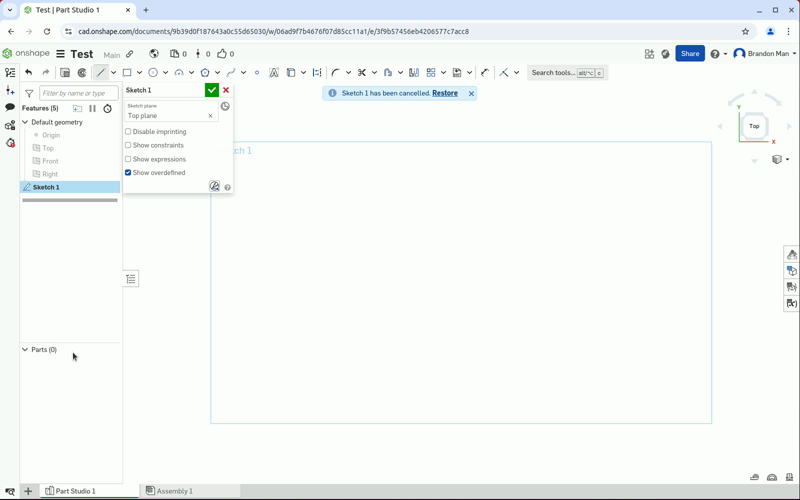
key_down(shift)
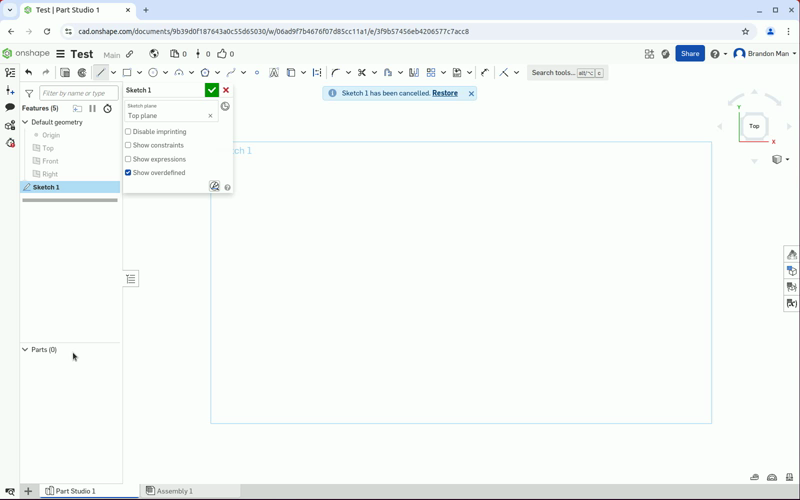
mouse_move(460, 282)
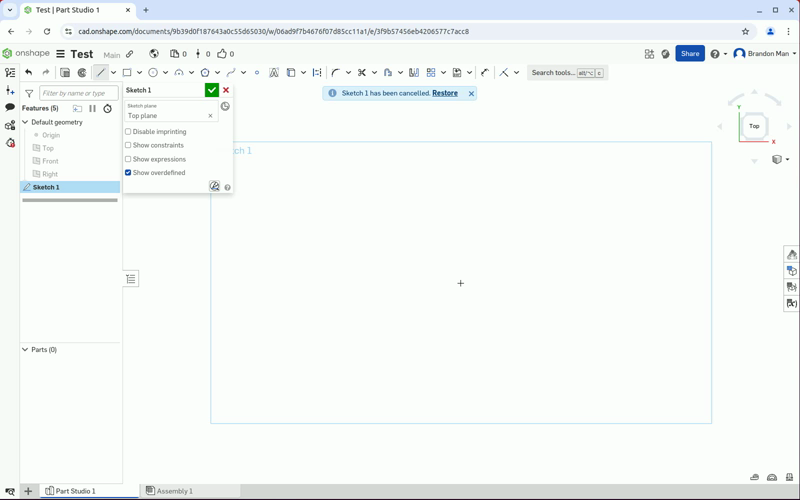
click(460, 282)
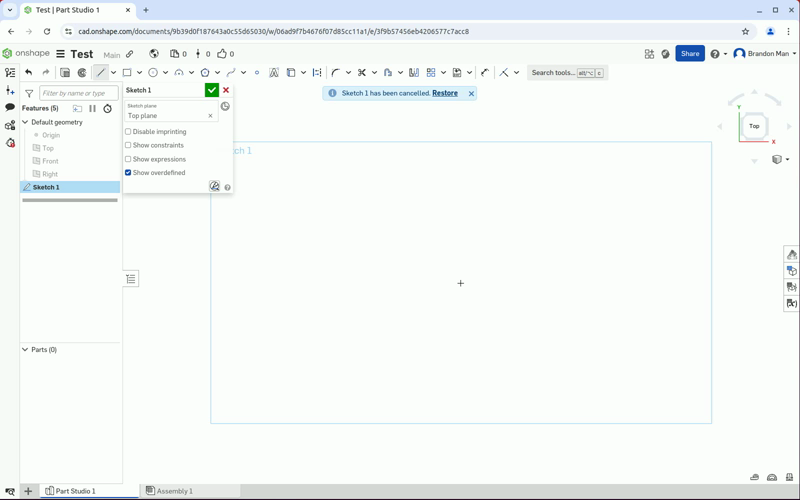
key_up(shift)
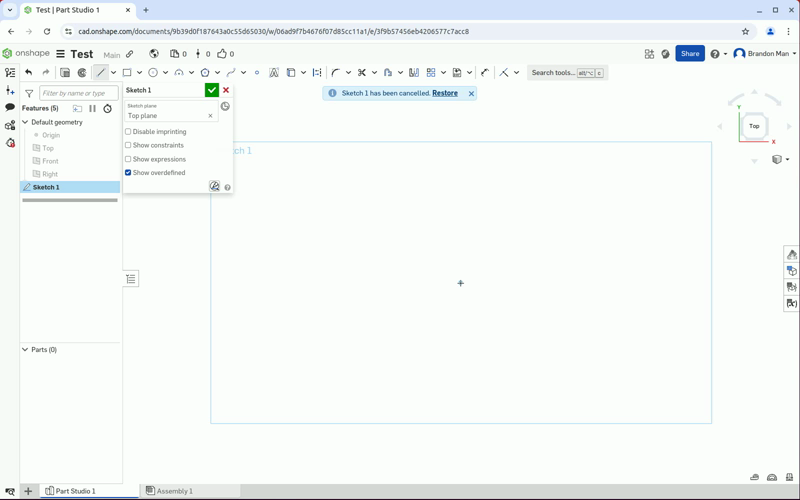
key_down(shift)
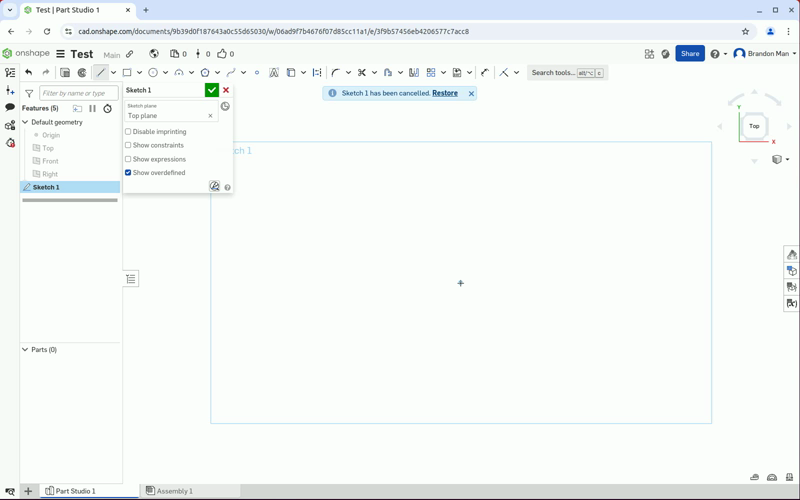
mouse_move(490, 282)
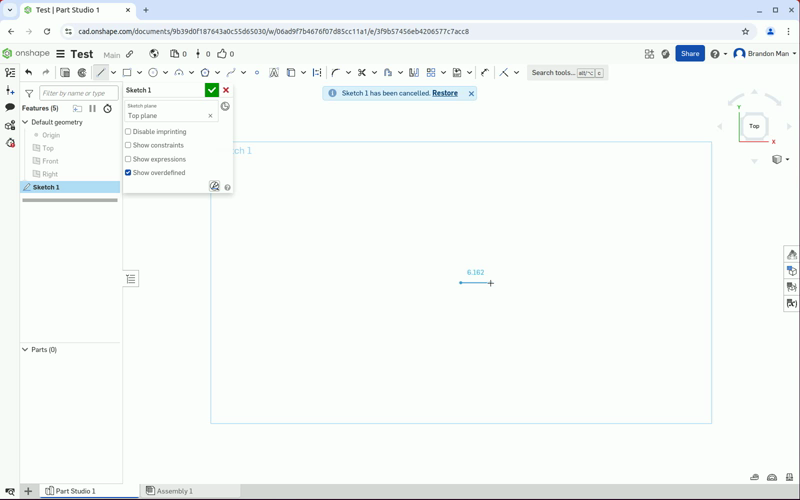
mouse_move(489, 282)
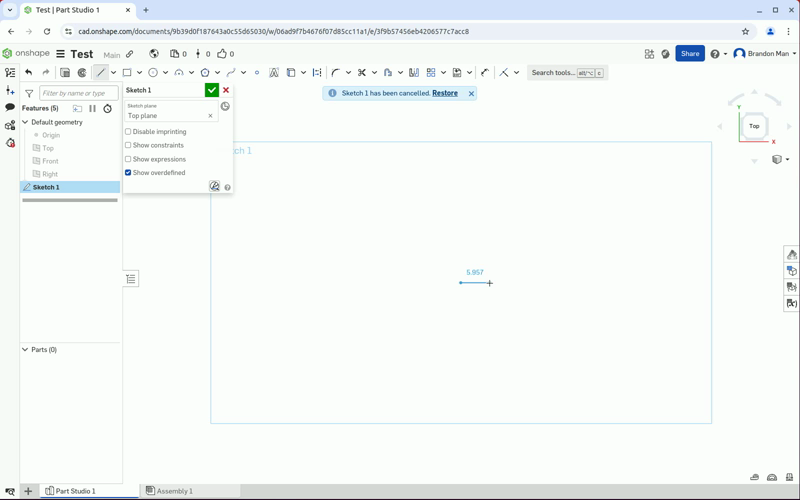
click(489, 282)
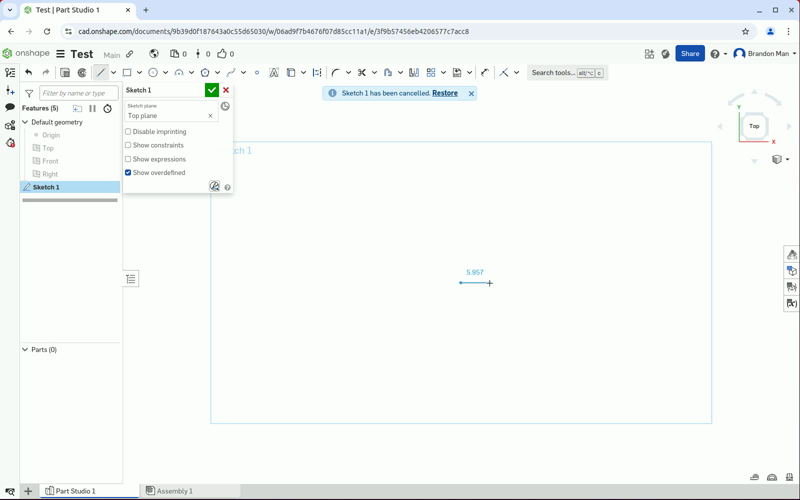
key_up(shift)
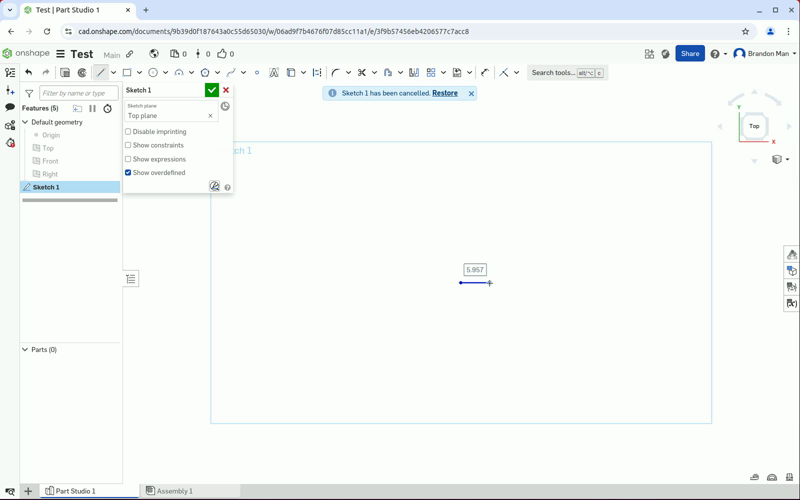
key_down(shift)
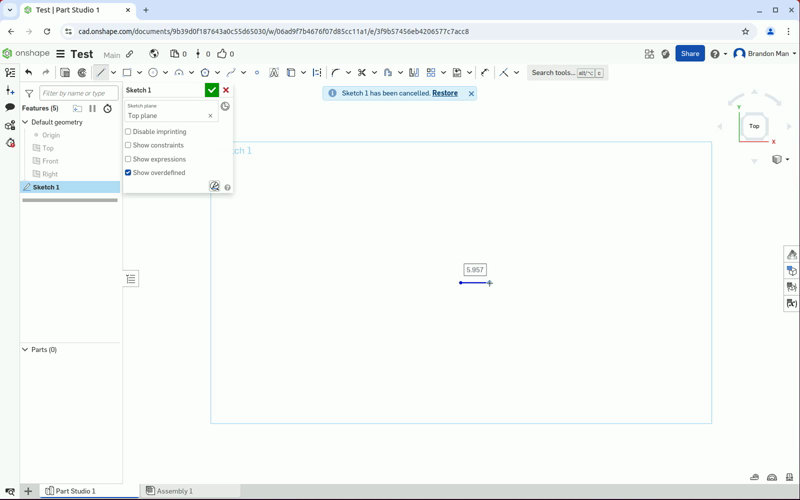
mouse_move(519, 282)
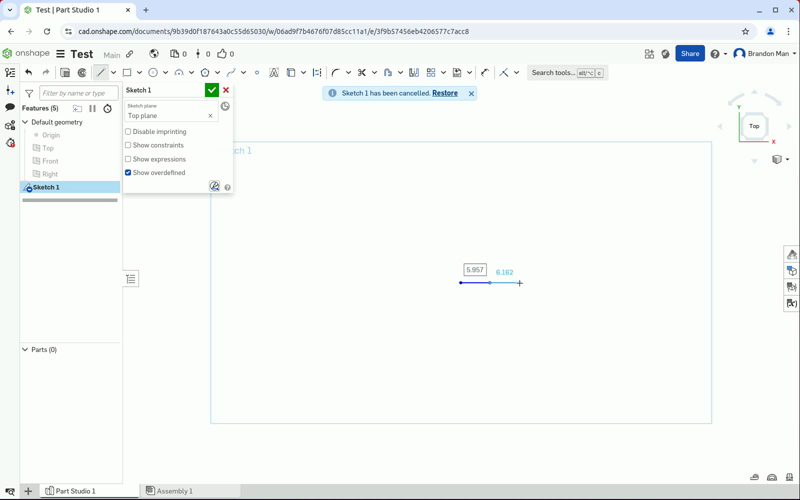
mouse_move(489, 253)
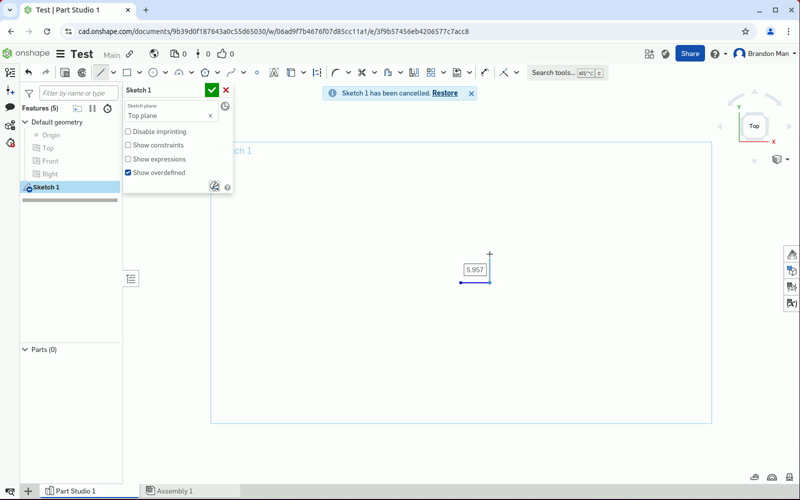
click(489, 253)
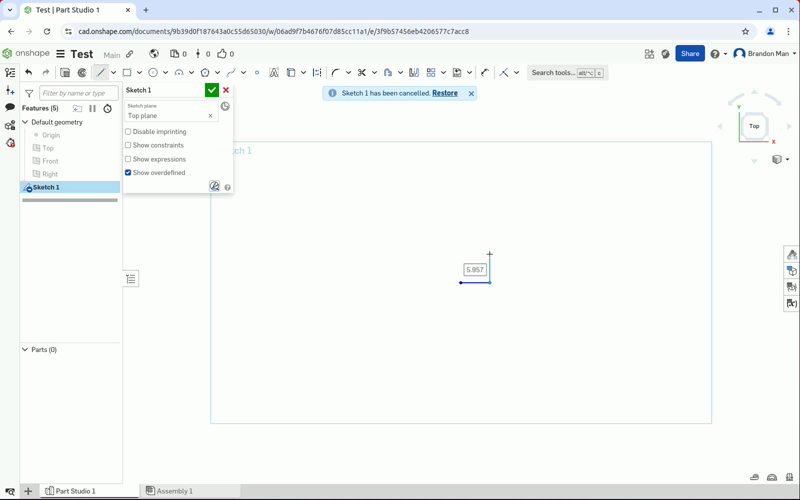
key_up(shift)
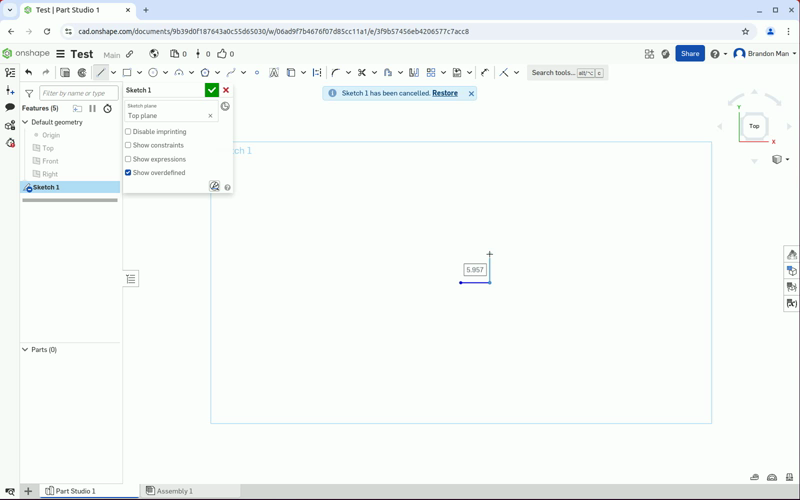
key_down(shift)
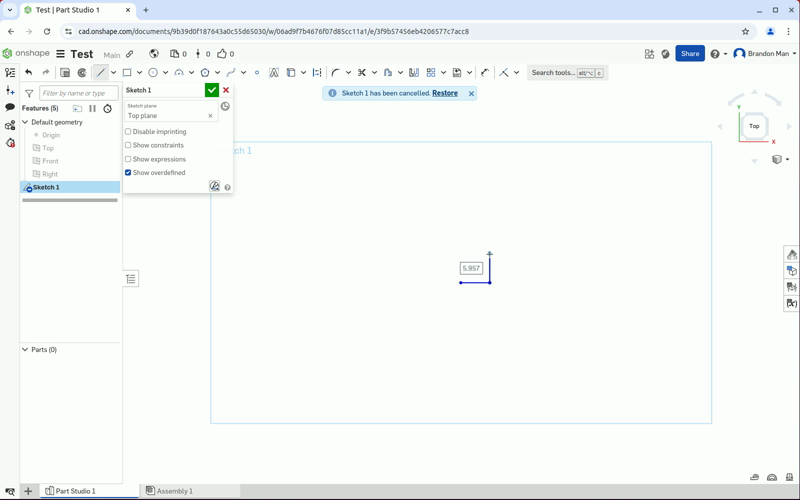
mouse_move(519, 253)
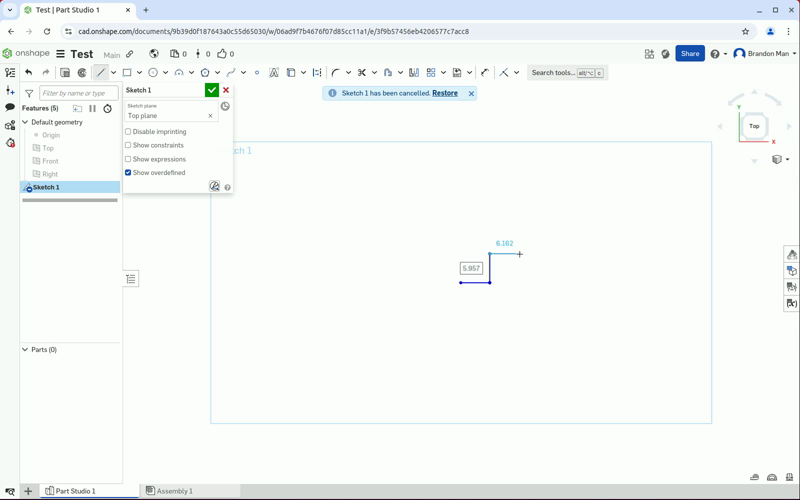
mouse_move(460, 253)
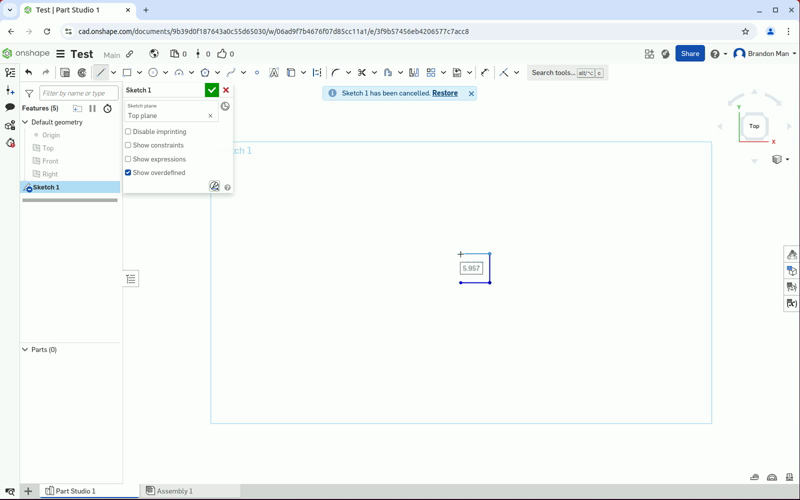
click(460, 253)
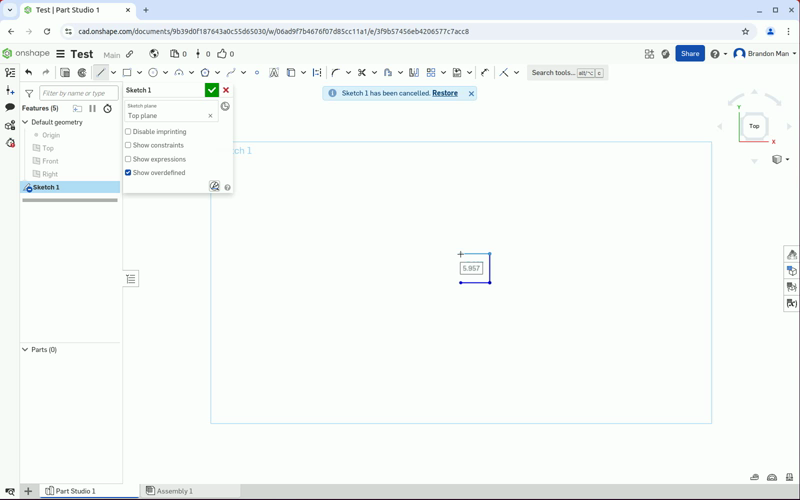
key_up(shift)
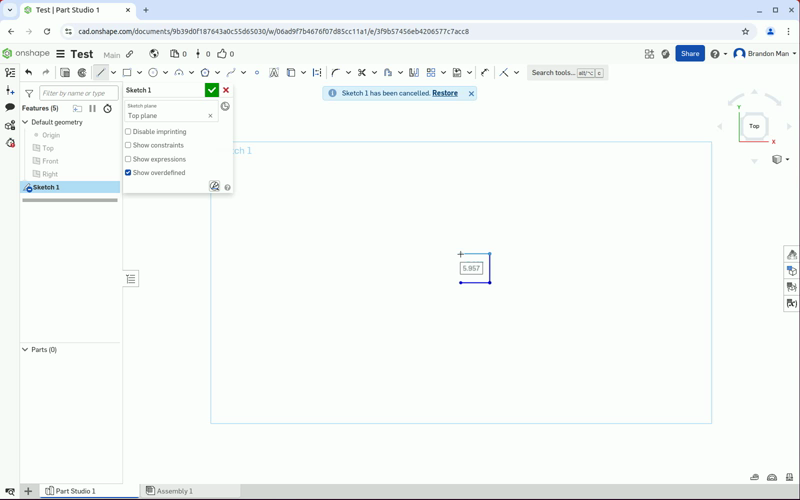
mouse_move(490, 253)
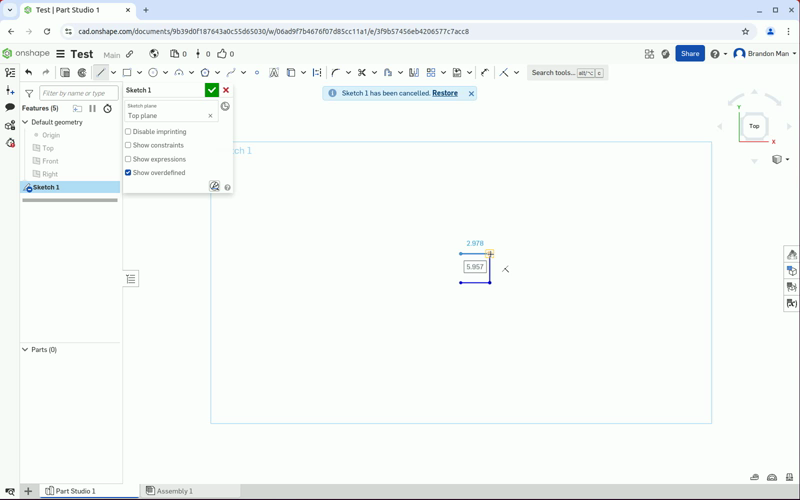
key_down(shift)
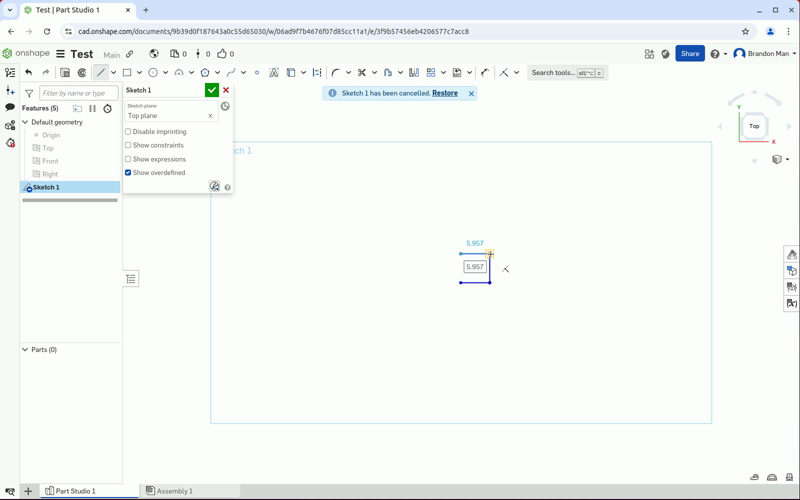
mouse_move(460, 282)
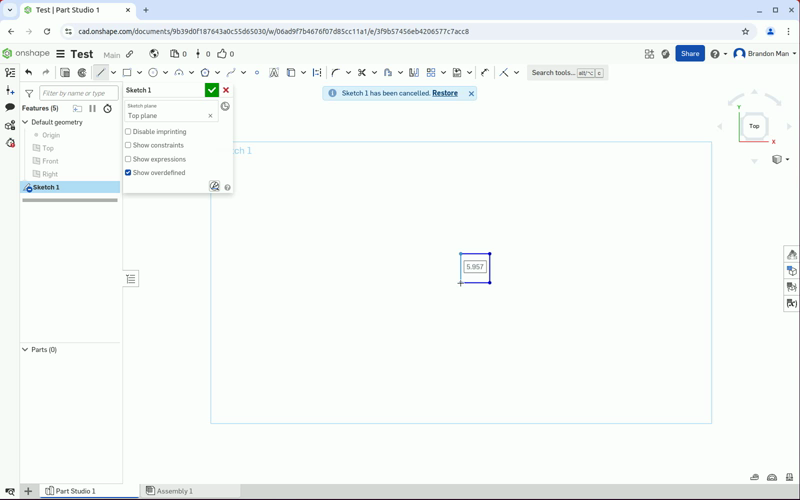
key_up(shift)
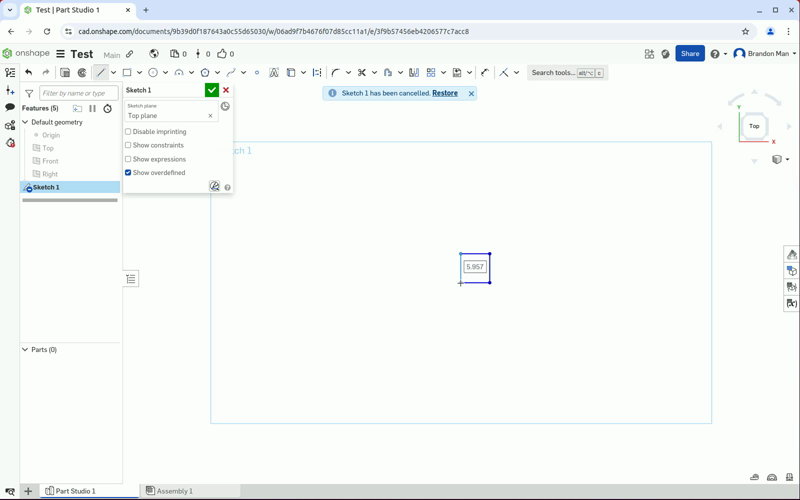
click(460, 282)
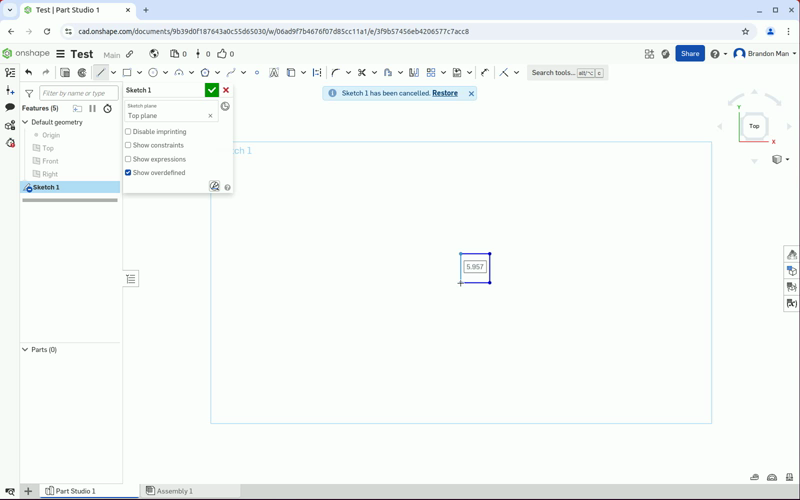
key(esc)
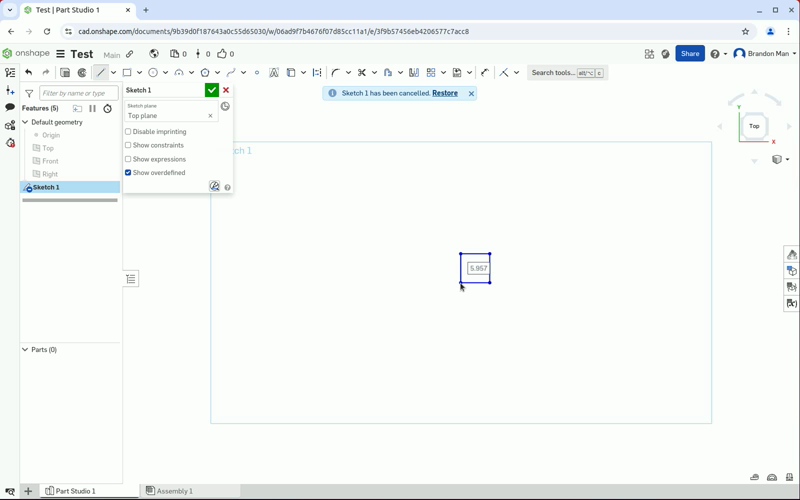
mouse_move(485, 273)
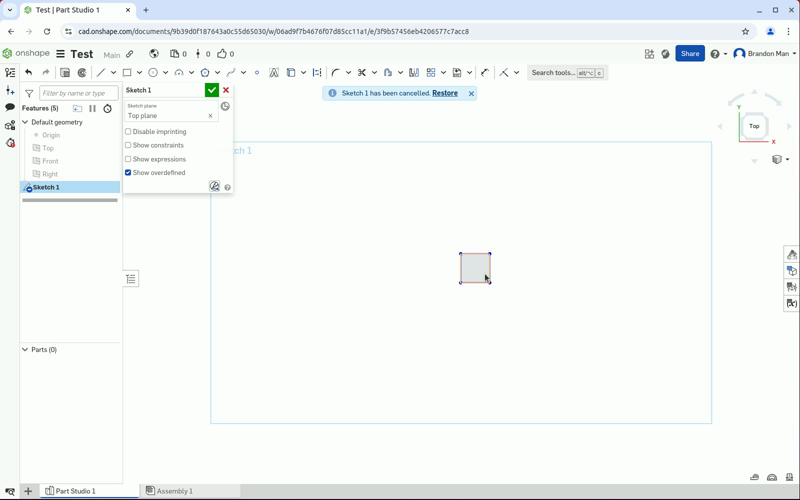
scroll(6)
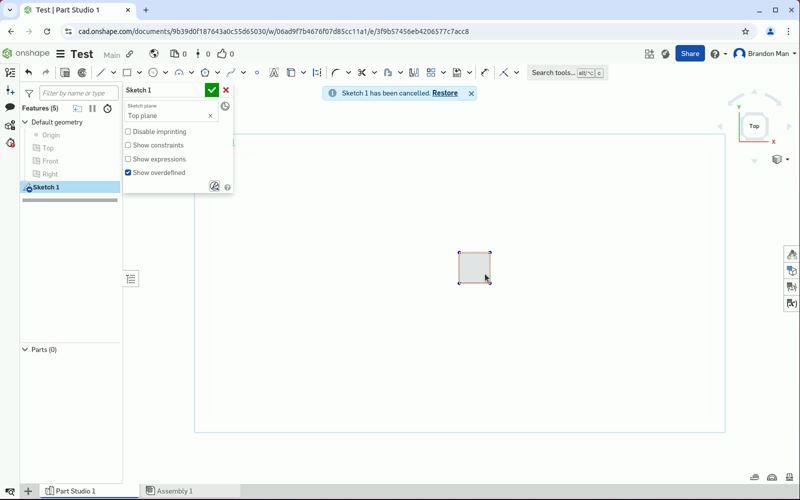
scroll(6)
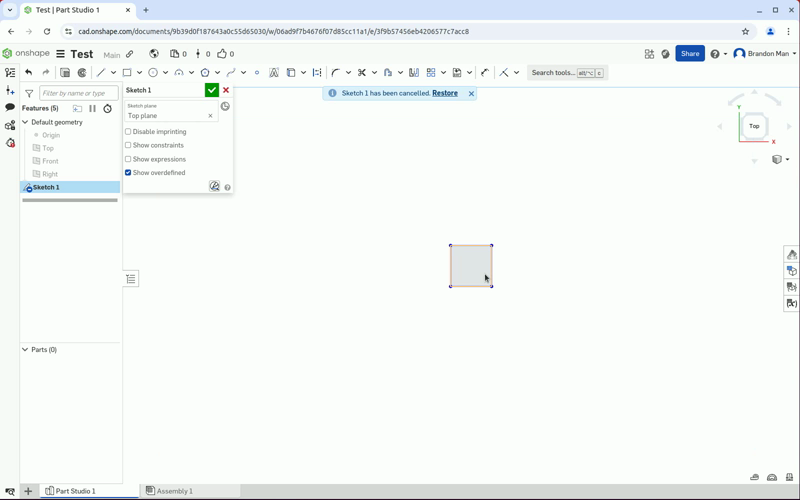
scroll(6)
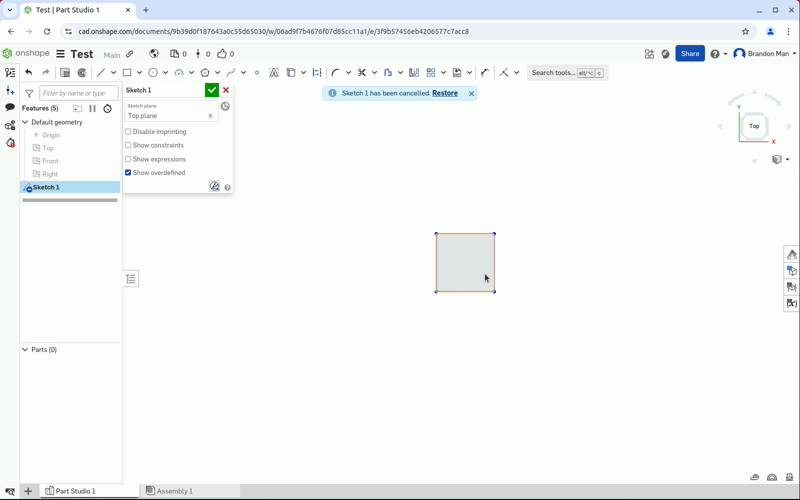
scroll(6)
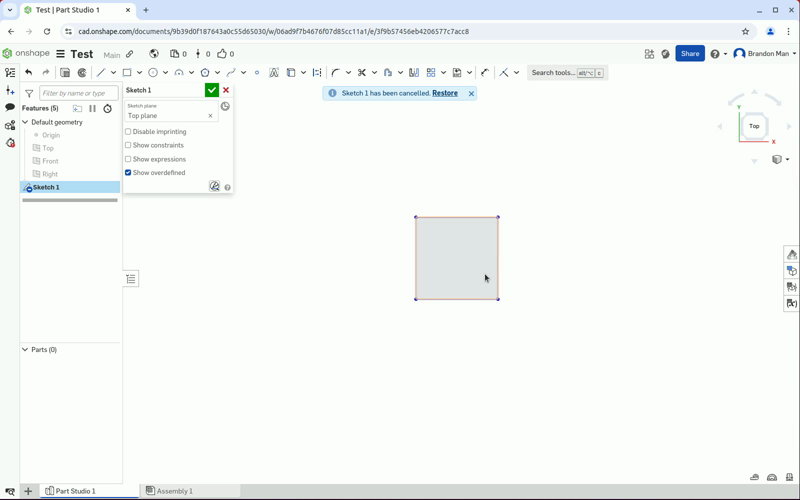
scroll(6)
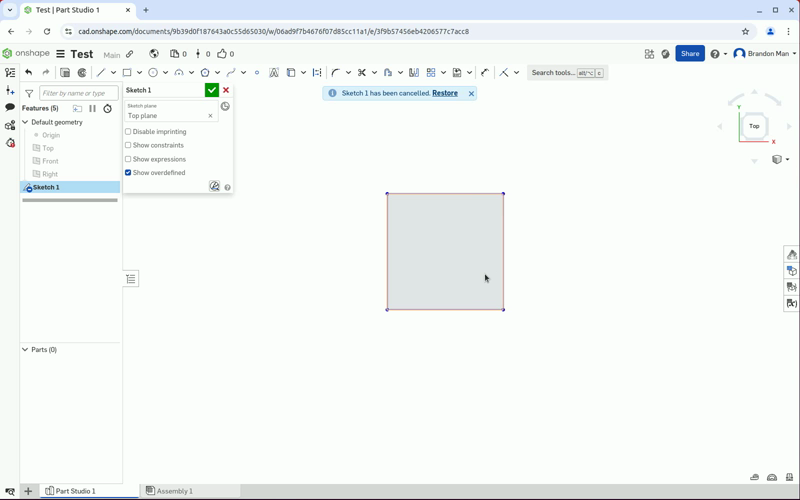
scroll(6)
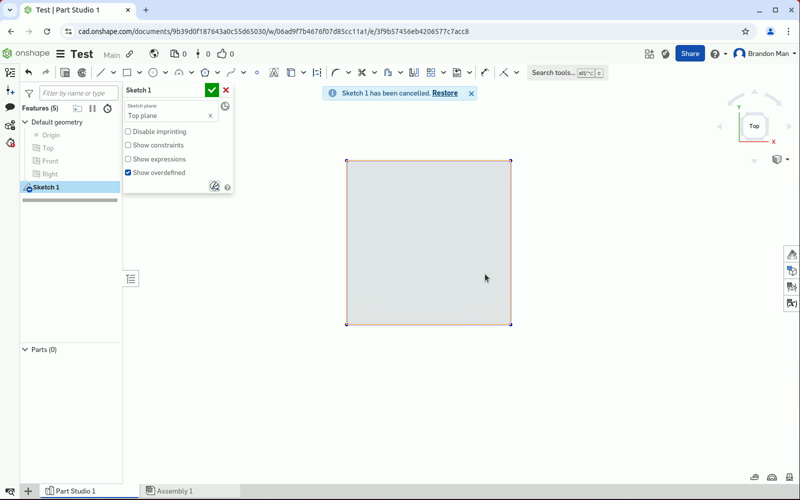
scroll(6)
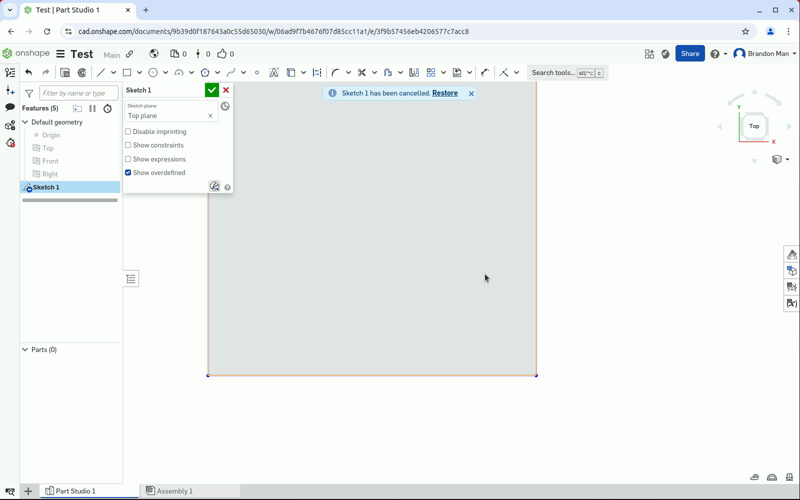
click(485, 273)
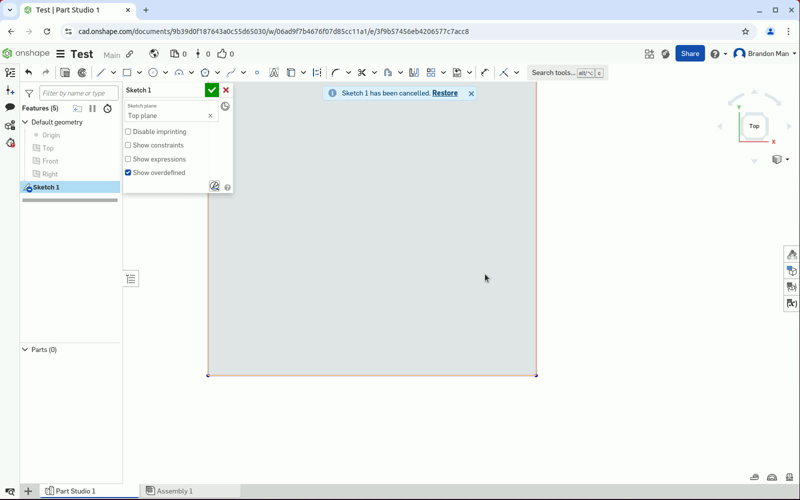
scroll(-6)
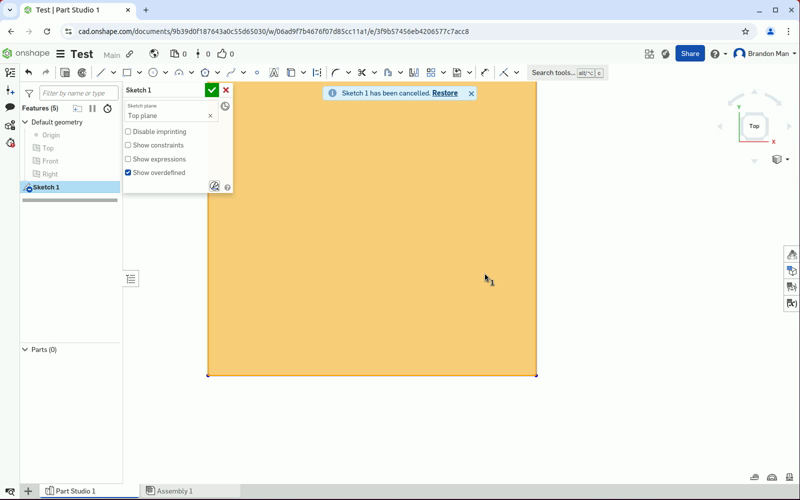
scroll(-6)
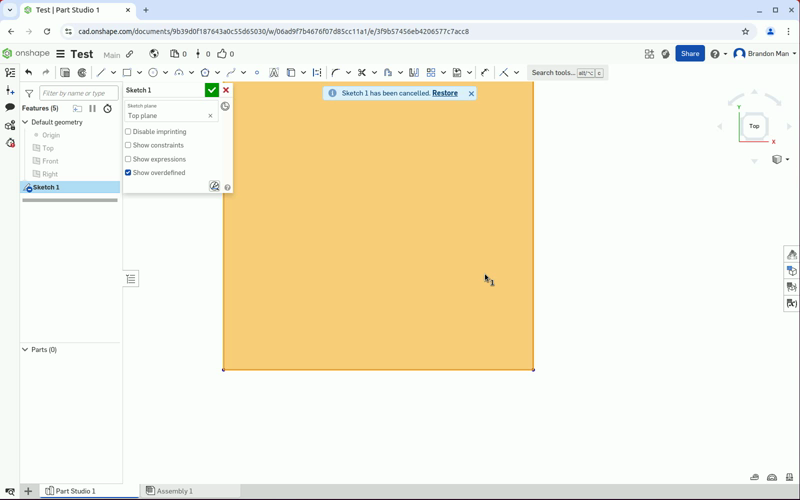
scroll(-6)
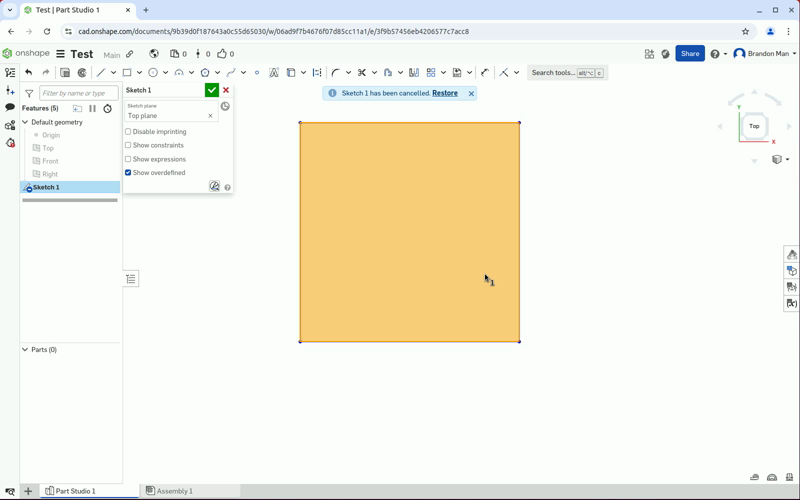
scroll(-6)
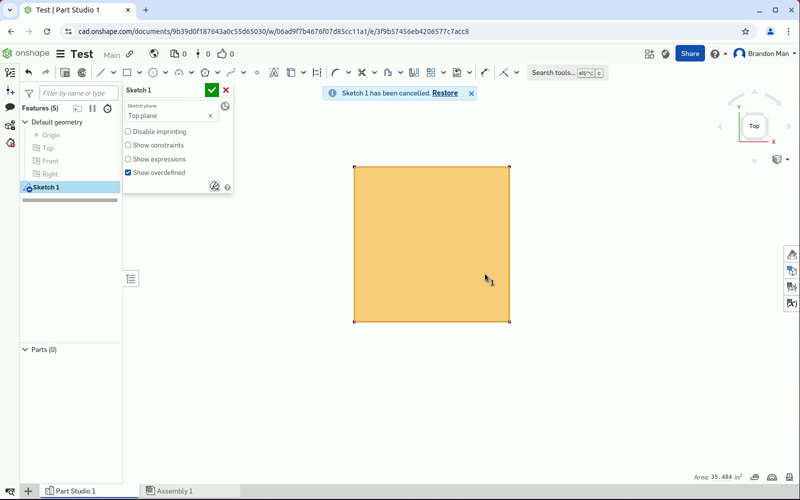
scroll(-6)
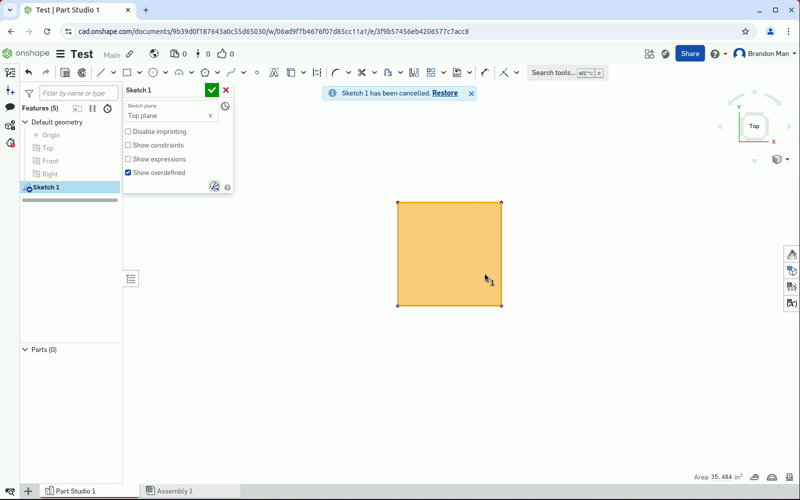
scroll(-6)
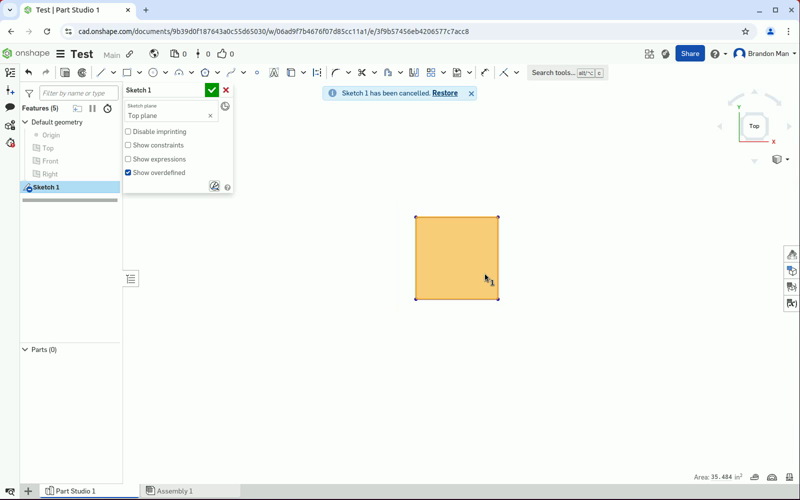
scroll(-6)
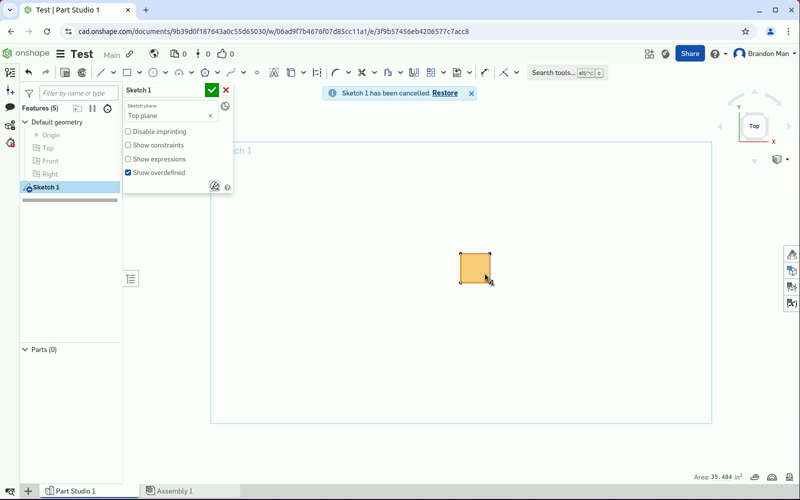
mouse_move(73, 352)
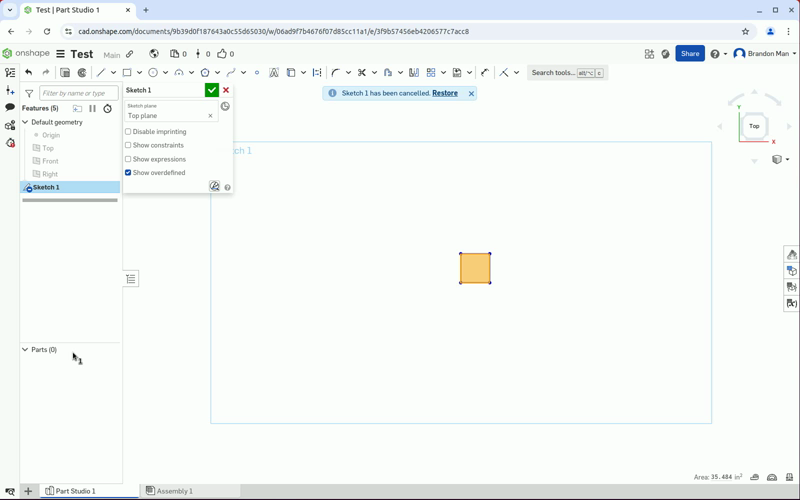
key(shift+y)
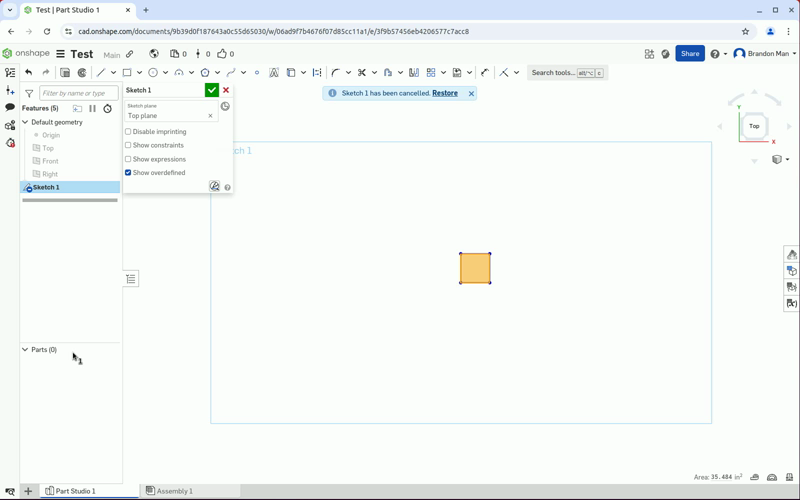
key(shift+e)
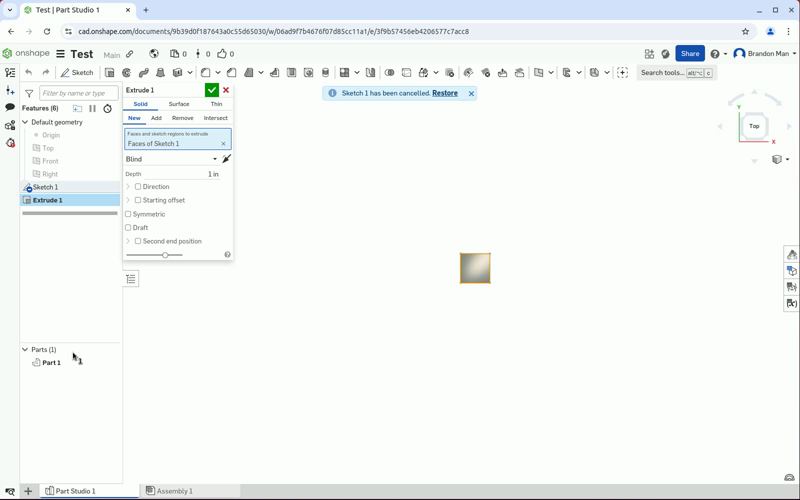
mouse_move(143, 106)
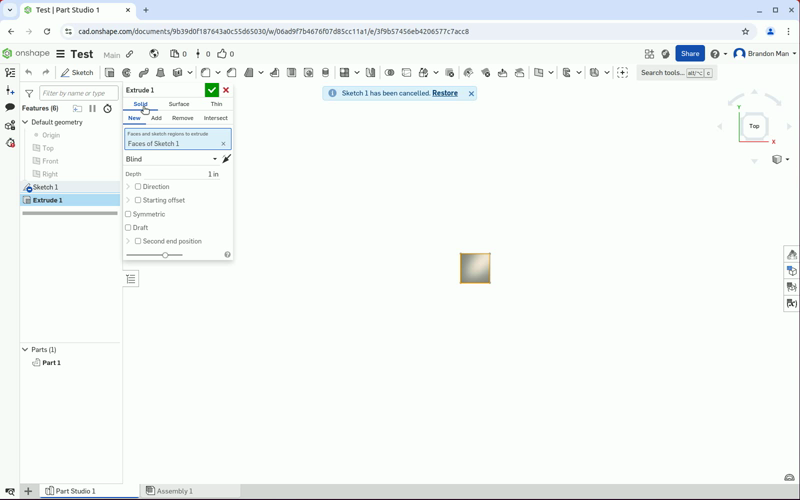
click(143, 106)
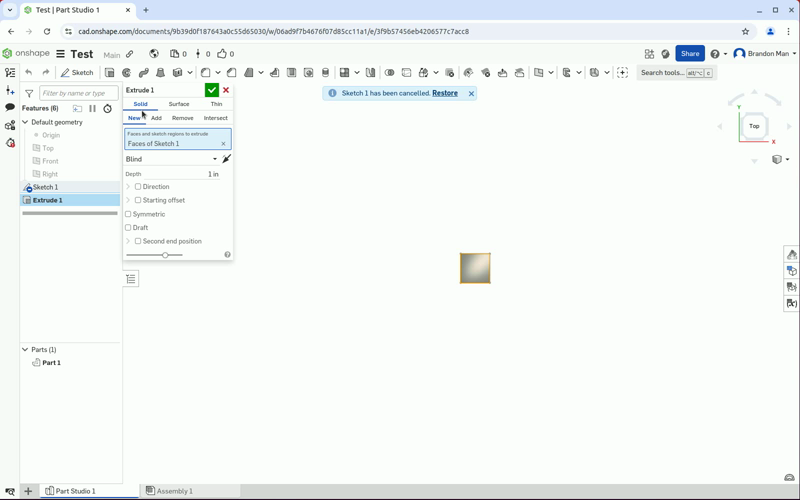
mouse_move(137, 120)
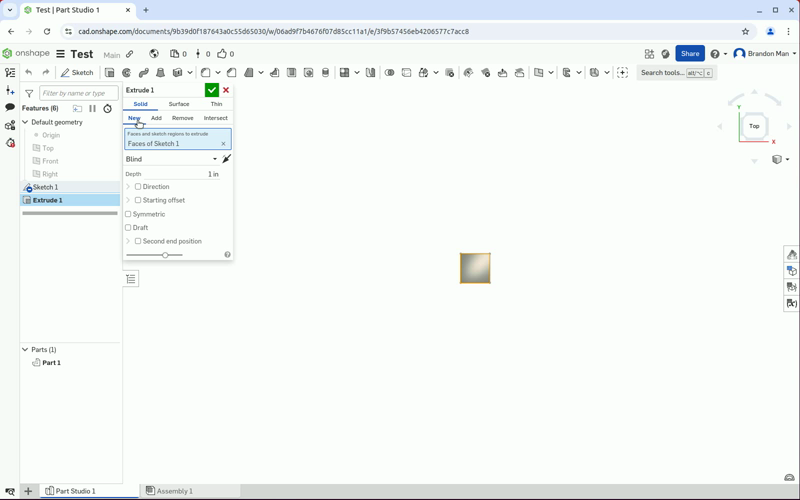
click(137, 120)
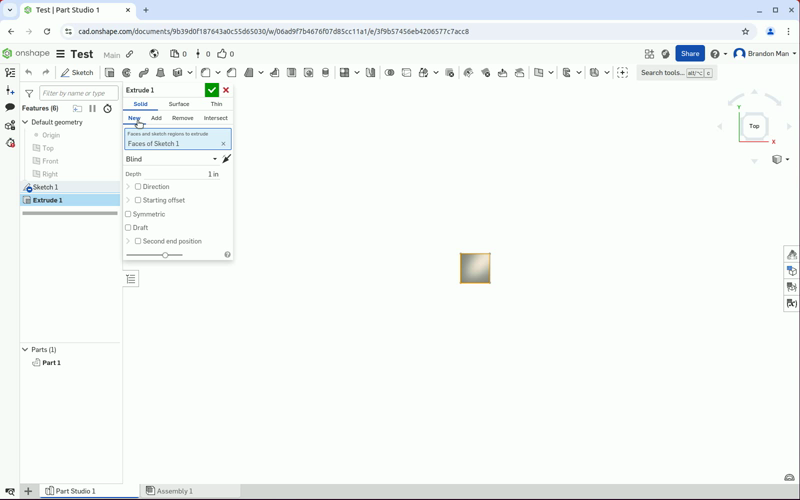
key(tab, 4)
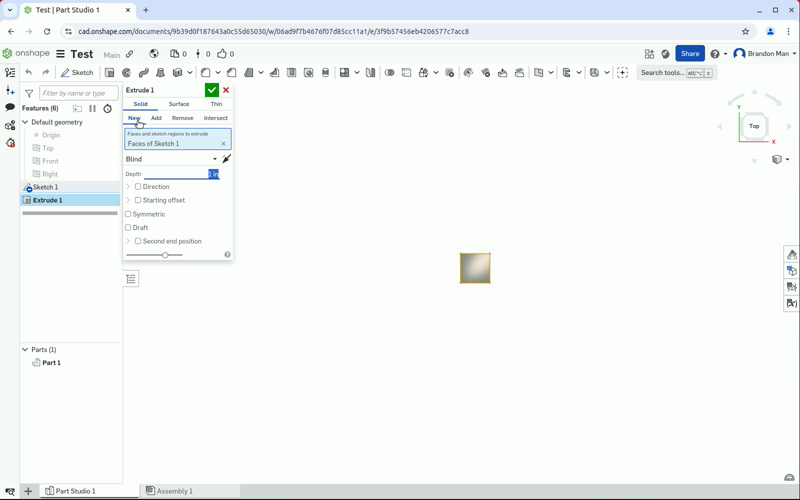
text(23.108)
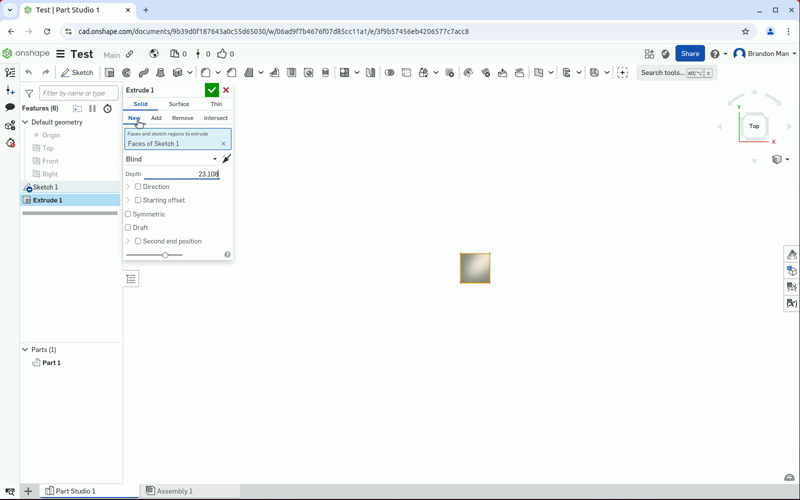
key(enter)
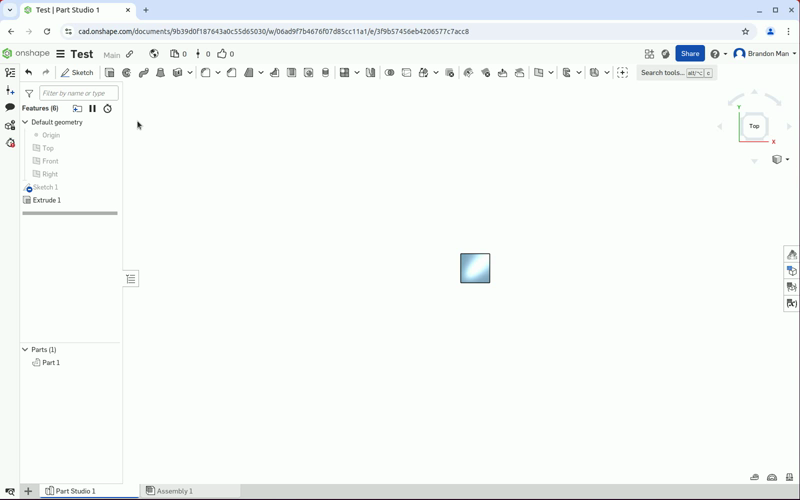
key(shift+h)
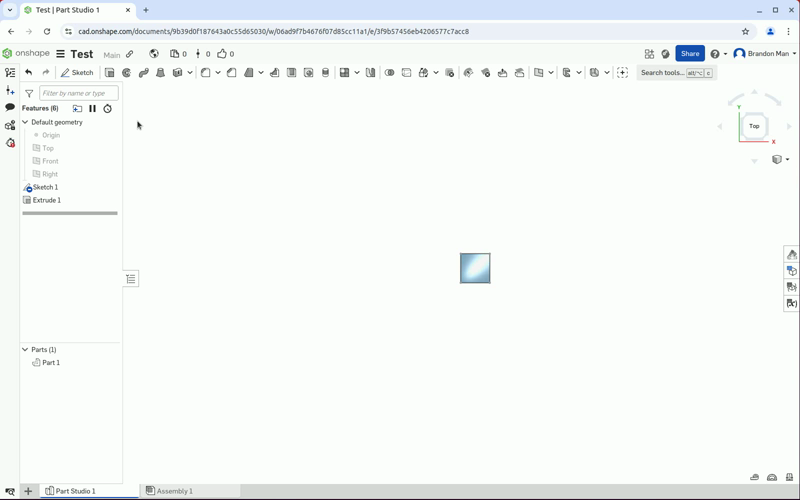
key(shift+h)
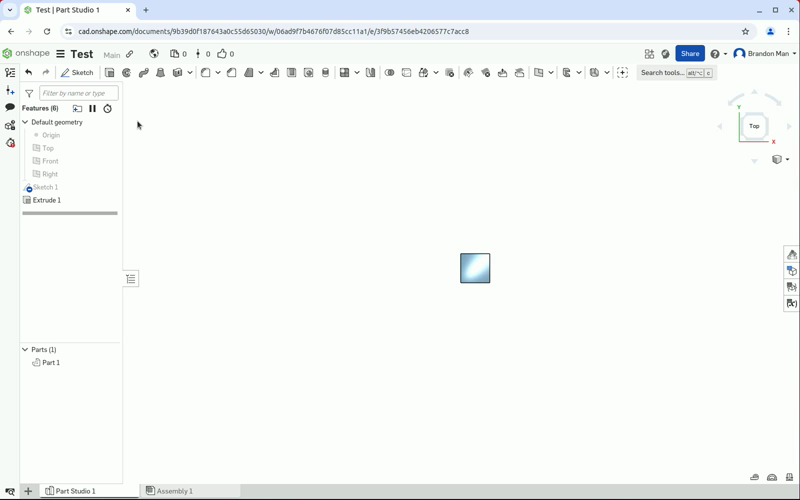
mouse_move(73, 189)
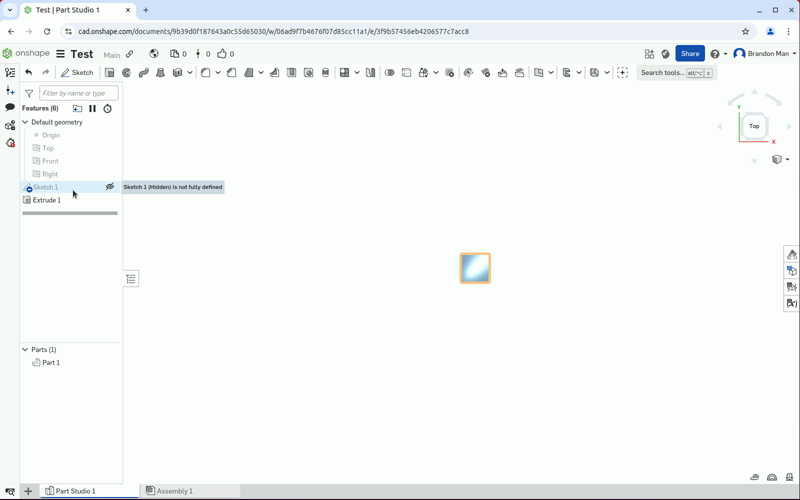
click(73, 189)
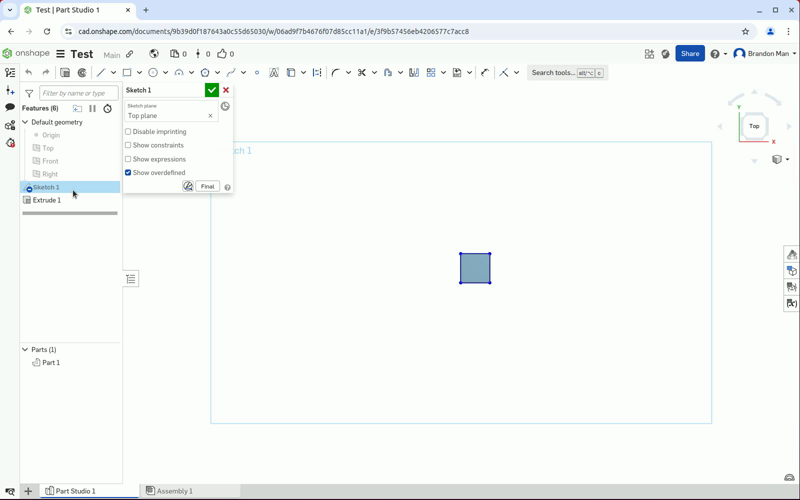
mouse_move(229, 92)
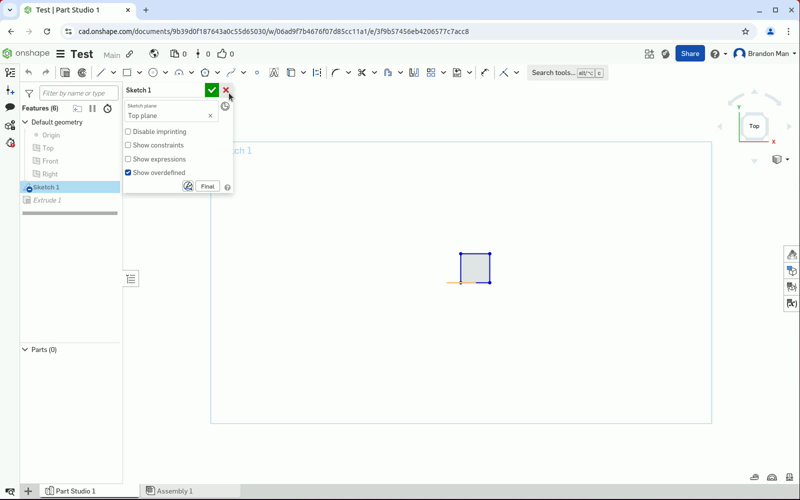
click(229, 92)
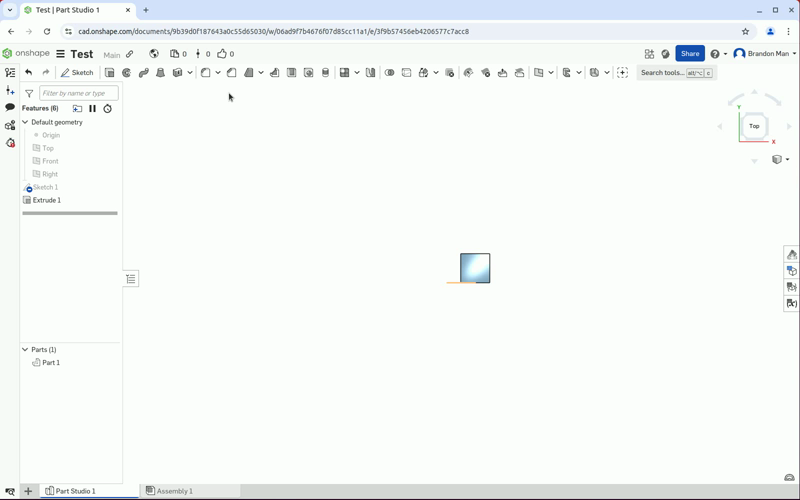
mouse_move(541, 75)
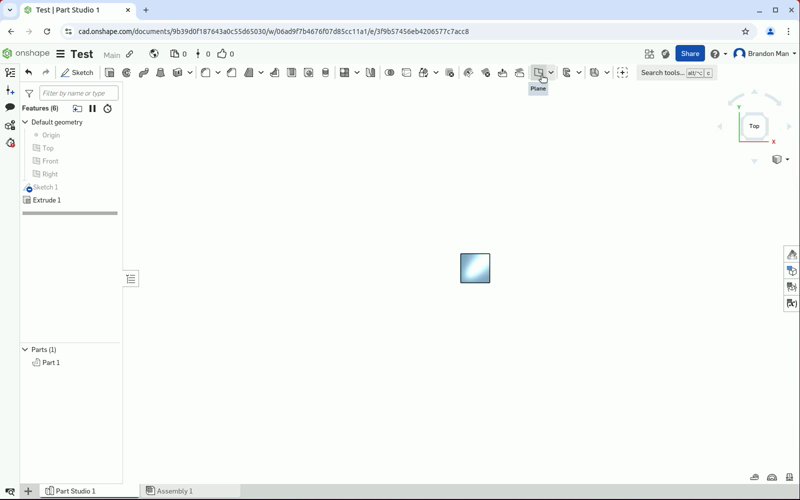
click(541, 75)
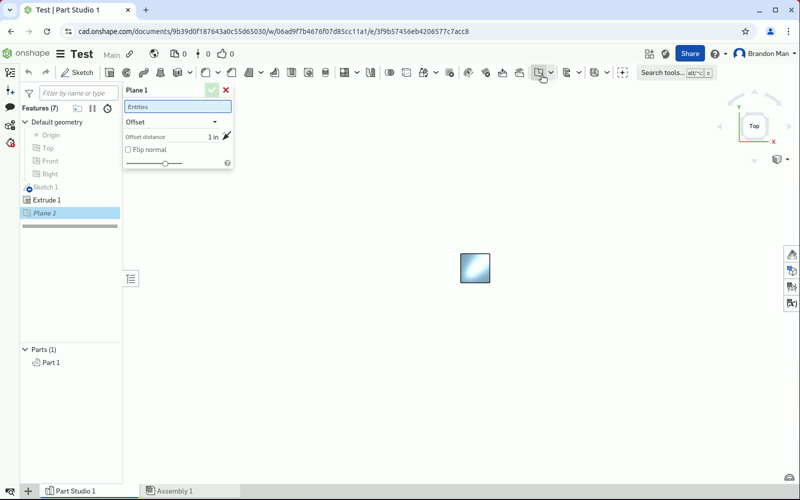
mouse_move(73, 150)
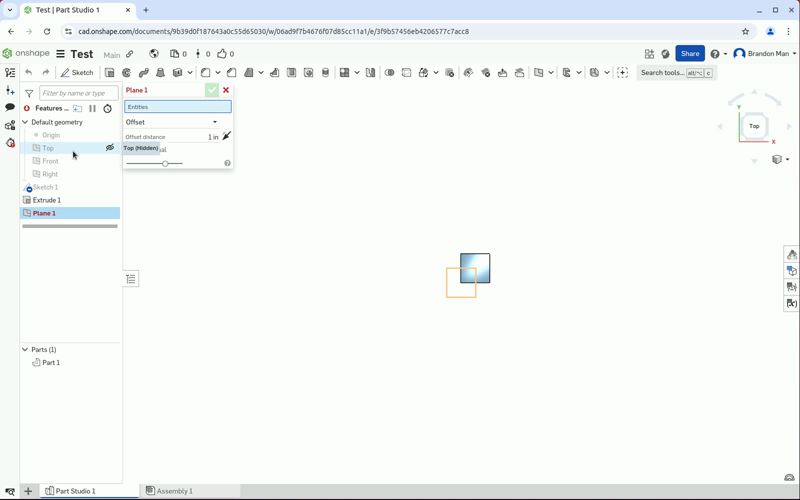
click(73, 150)
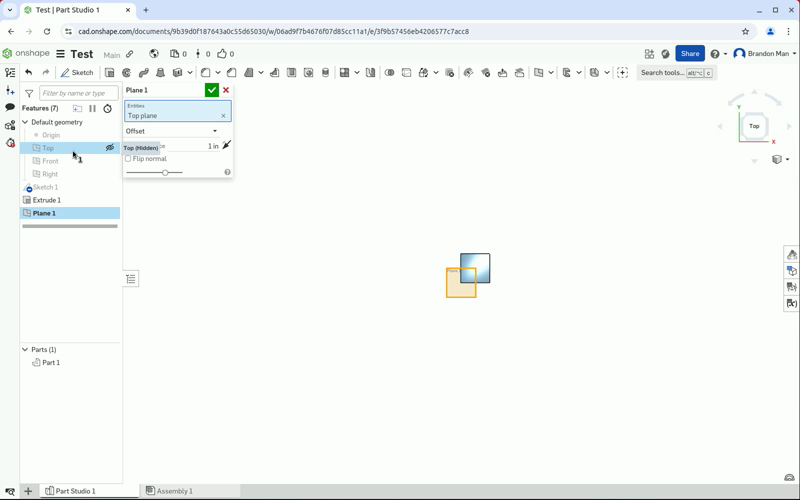
key(tab, 2)
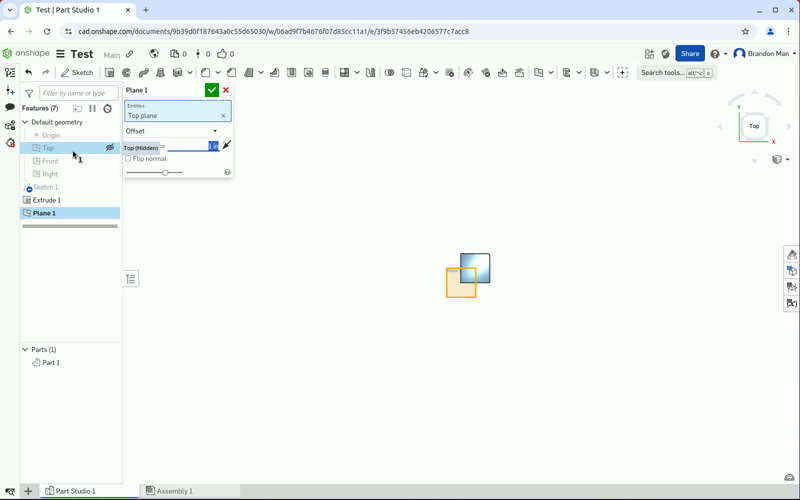
text(23.108)
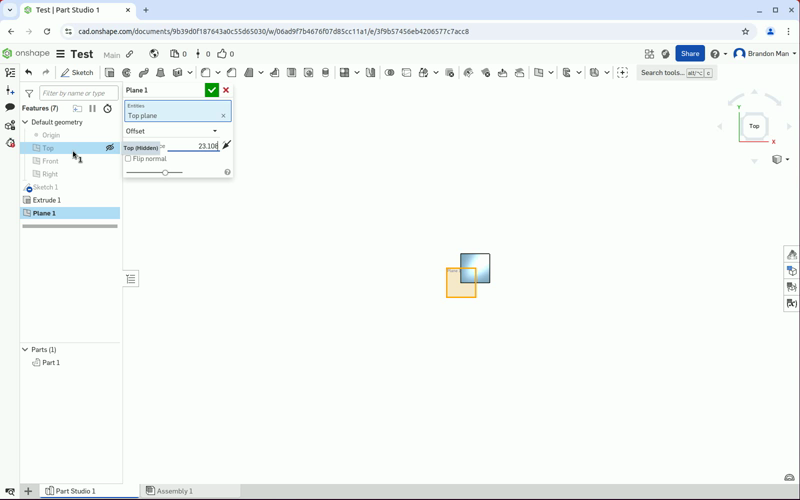
key(enter, 2)
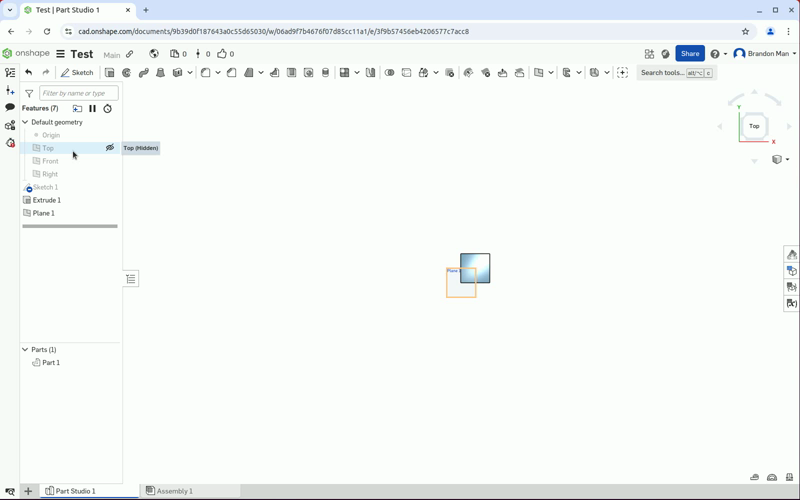
key(shift+s)
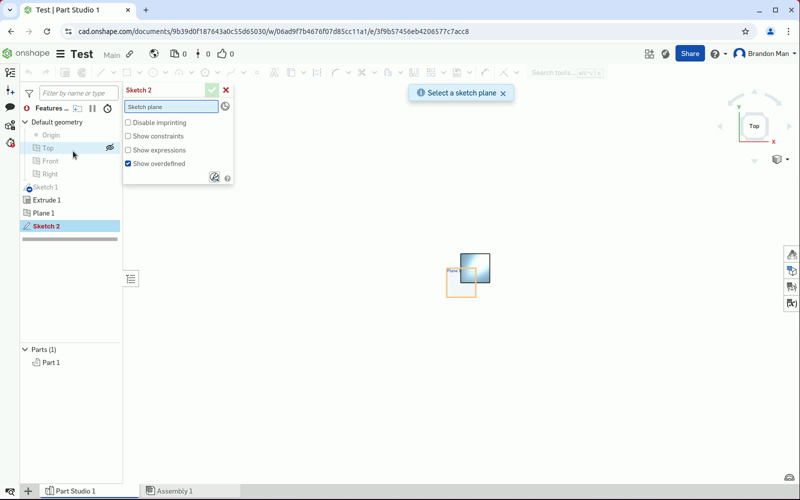
mouse_move(73, 215)
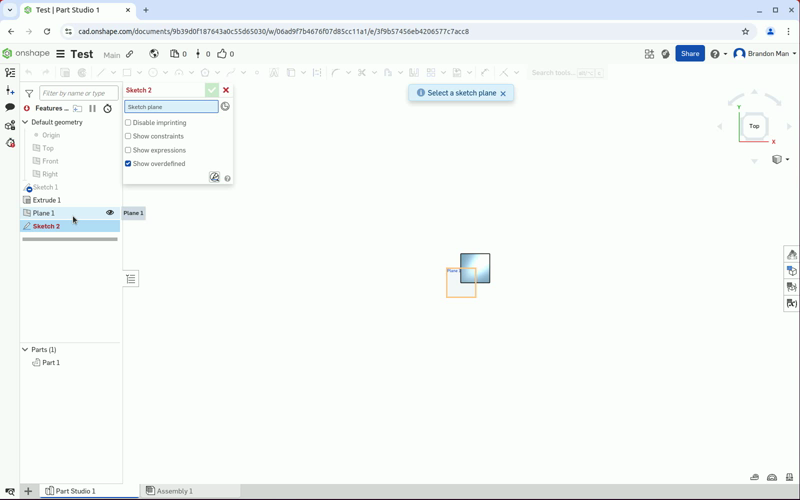
click(73, 215)
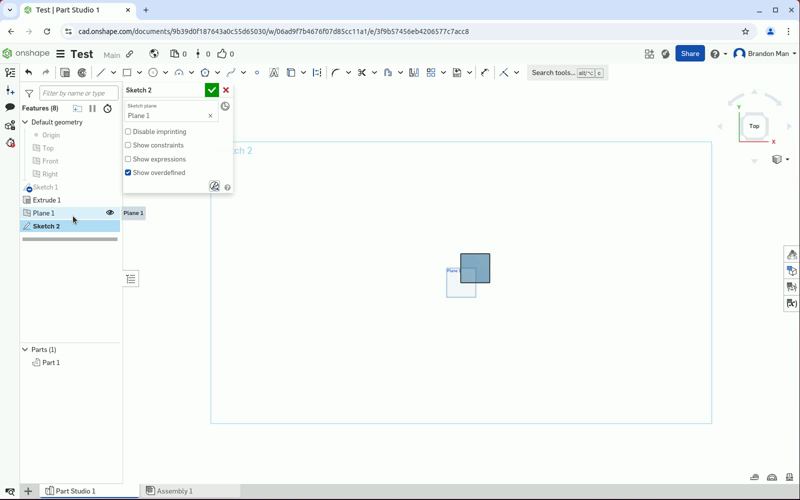
mouse_move(73, 352)
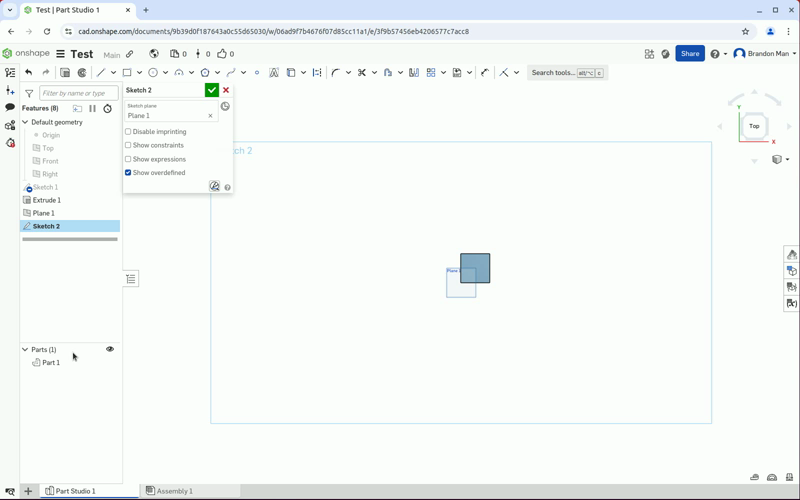
key(y)
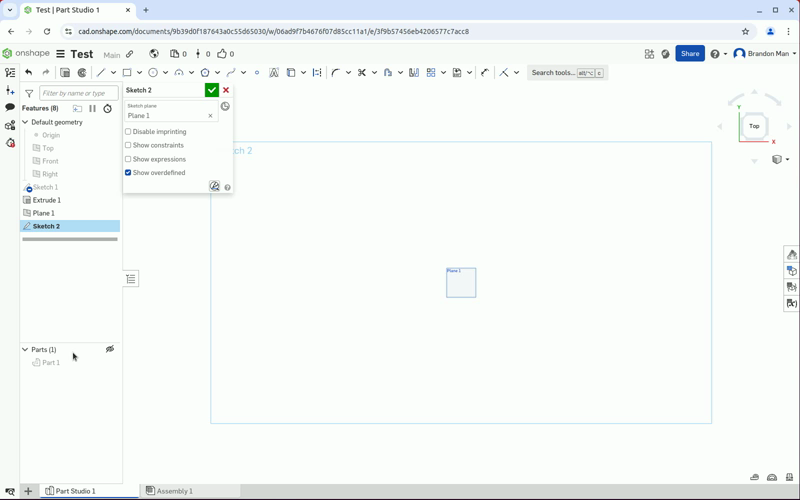
key(l)
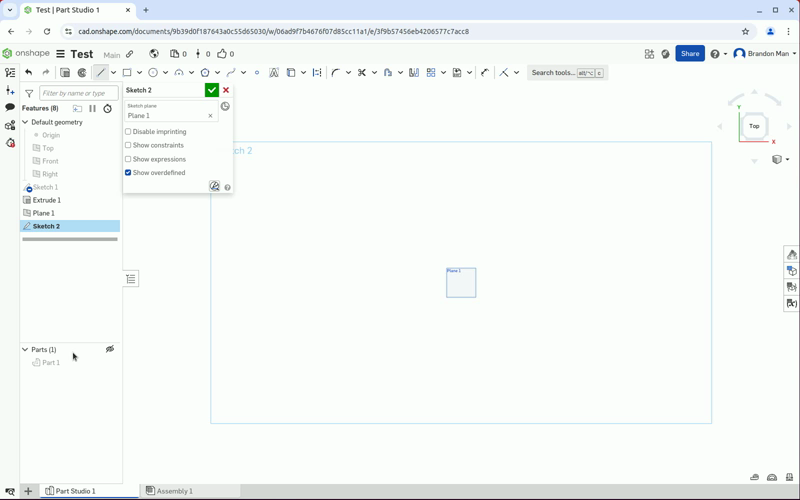
key_down(shift)
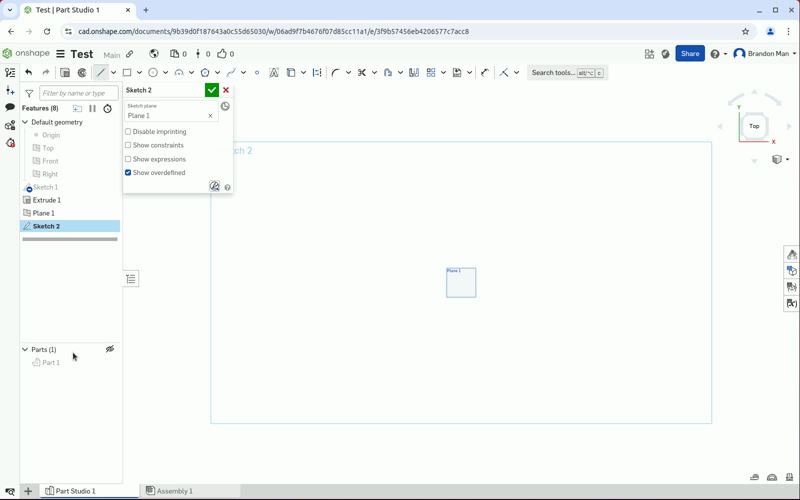
mouse_move(466, 276)
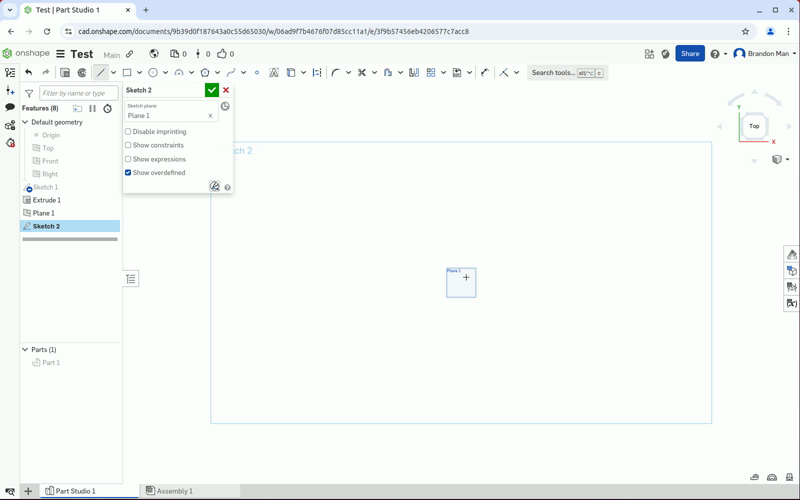
click(466, 276)
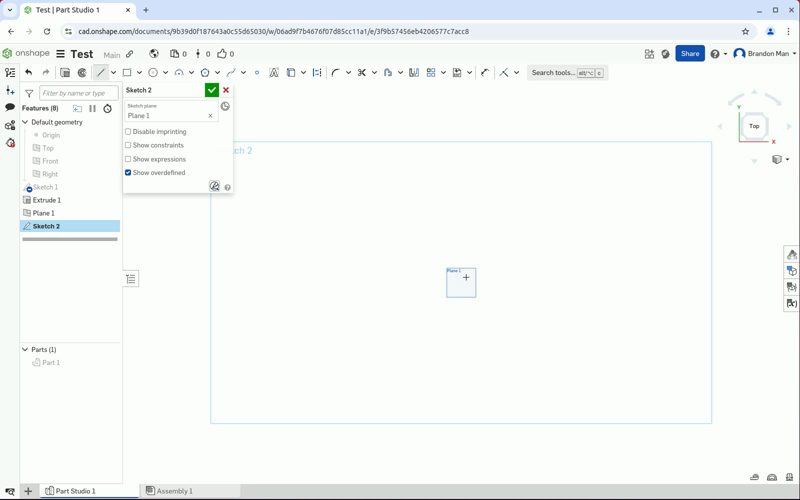
key_up(shift)
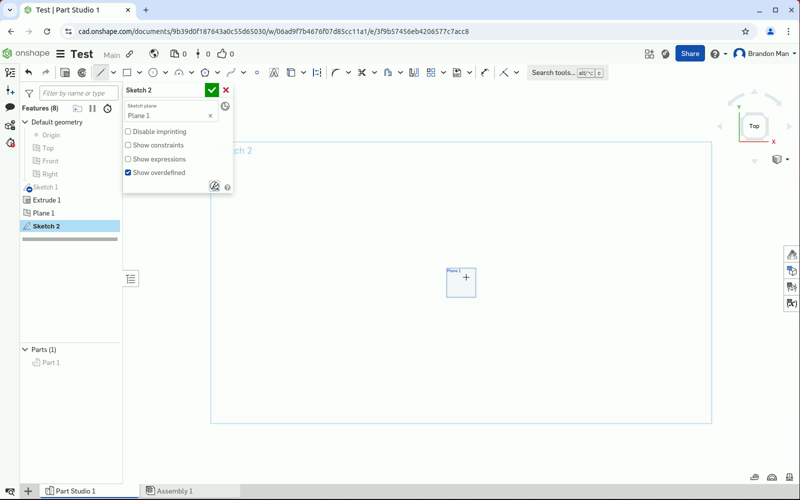
key_down(shift)
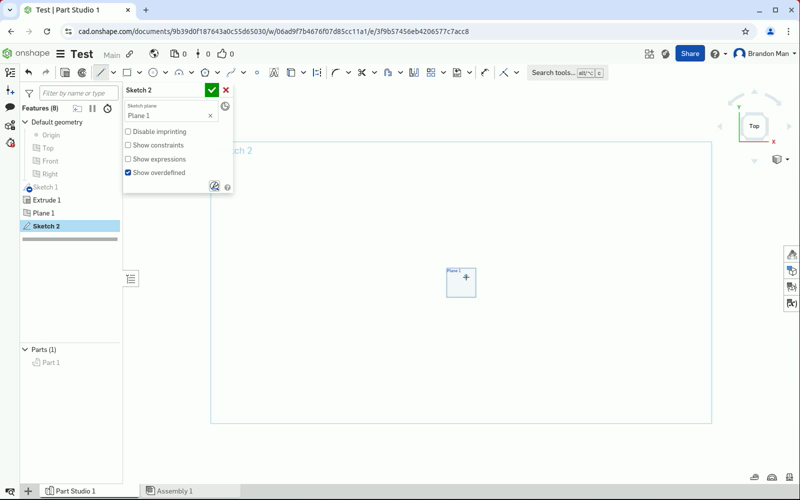
mouse_move(496, 276)
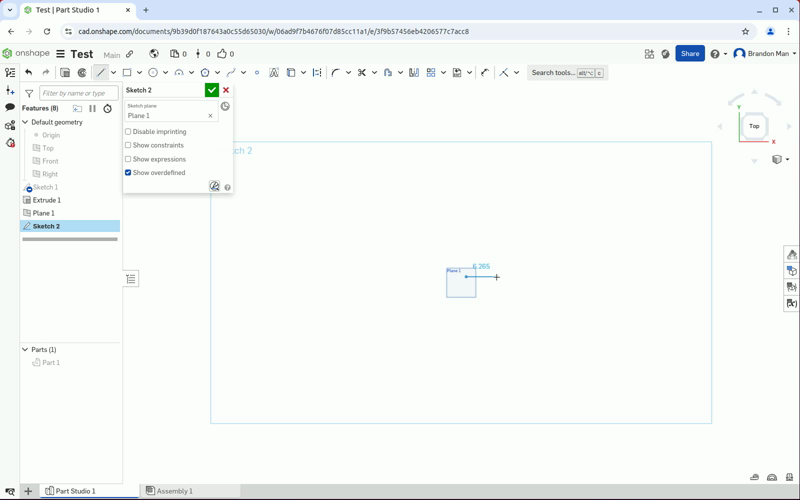
mouse_move(483, 276)
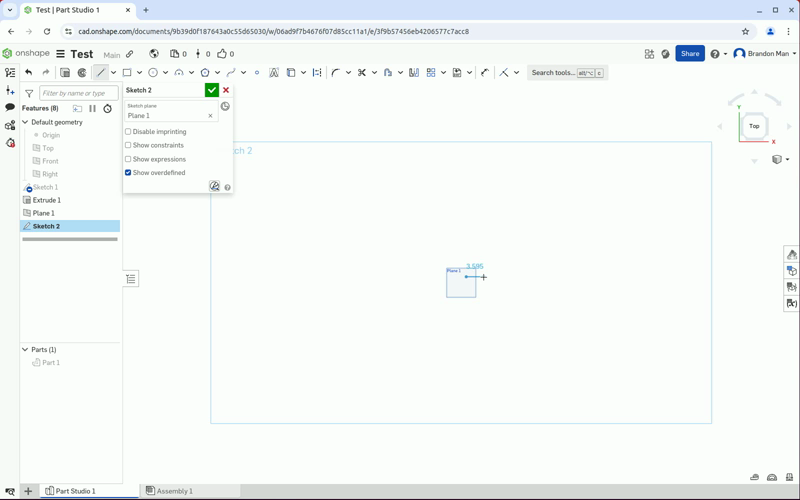
click(483, 276)
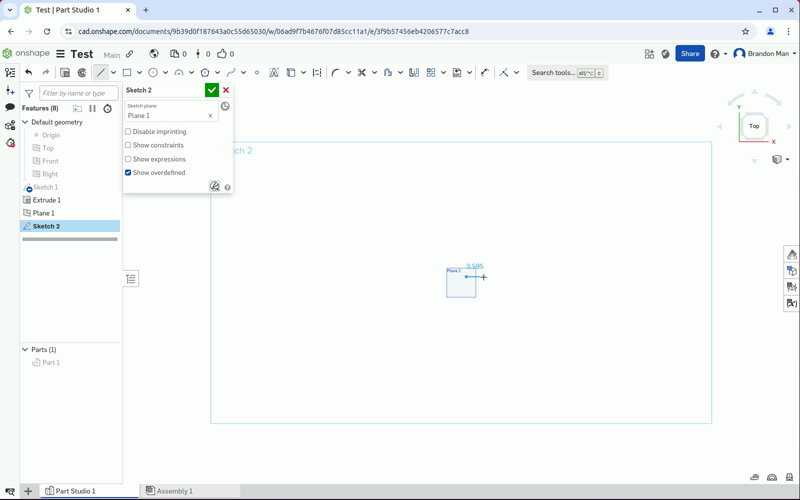
key_up(shift)
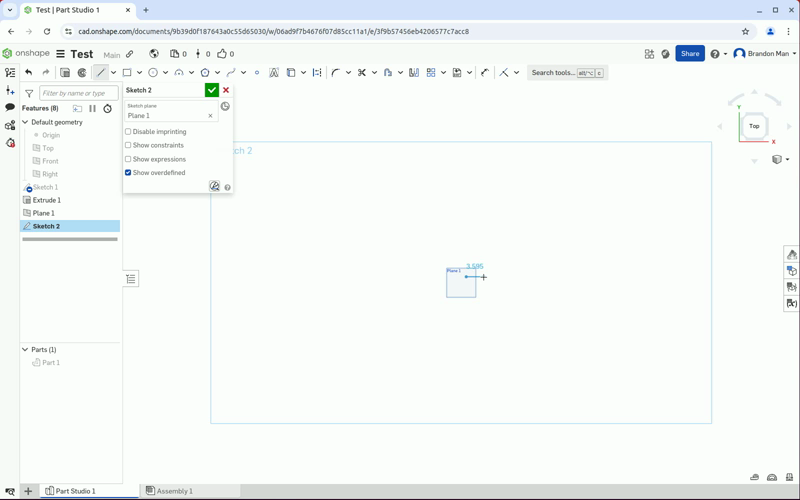
key_down(shift)
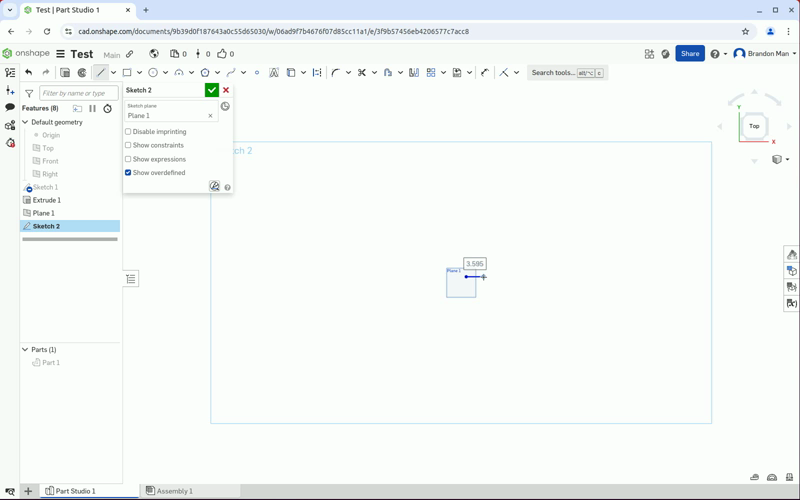
mouse_move(513, 276)
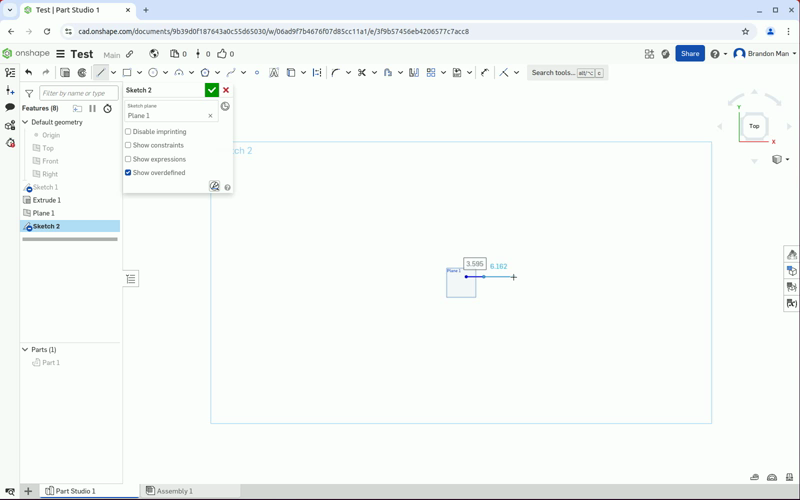
mouse_move(483, 259)
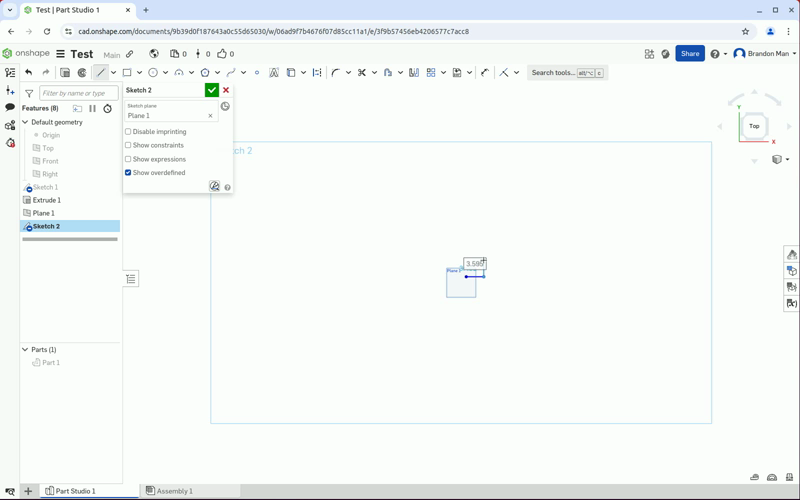
click(483, 259)
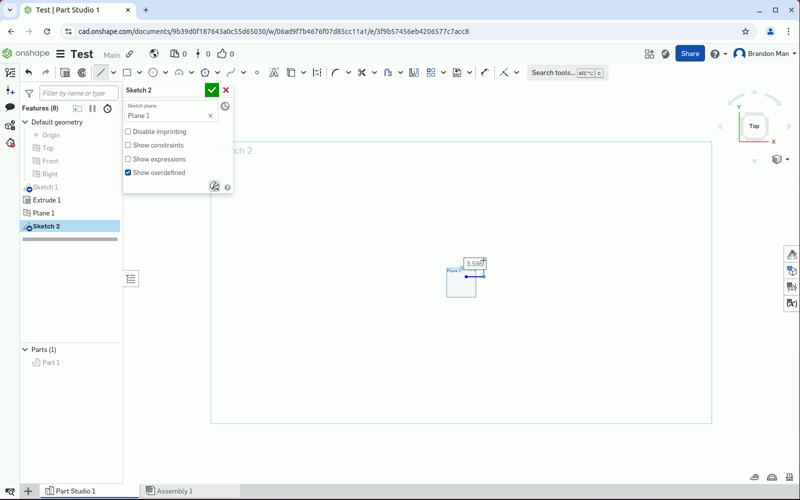
key_up(shift)
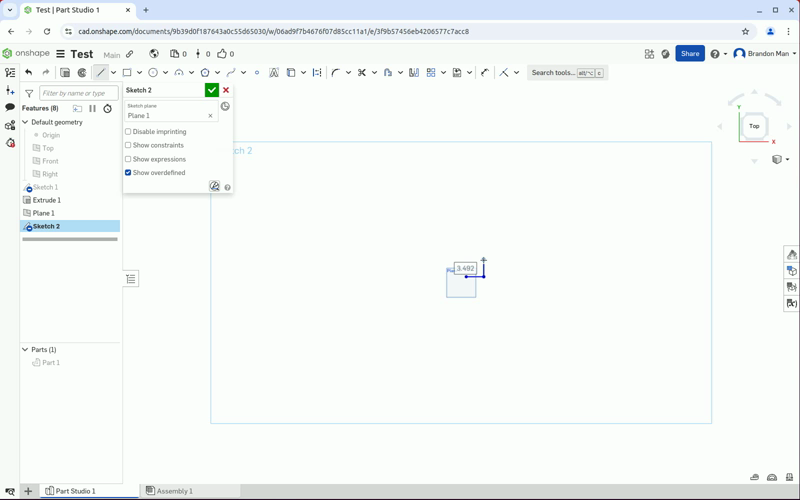
key_down(shift)
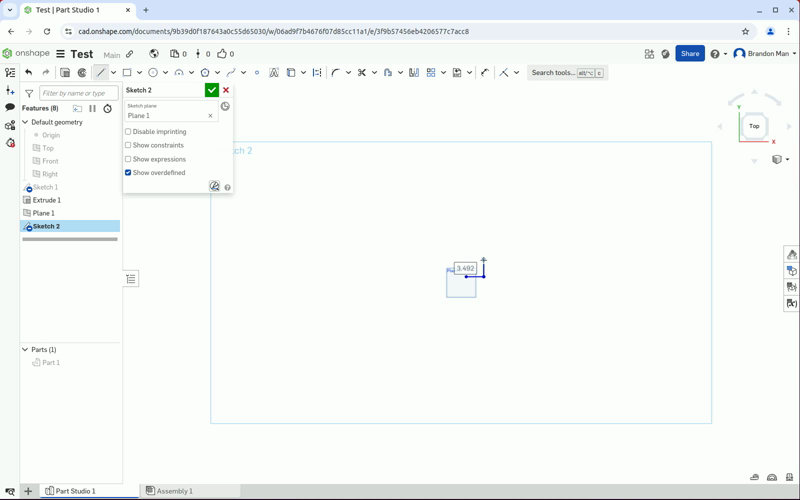
mouse_move(513, 259)
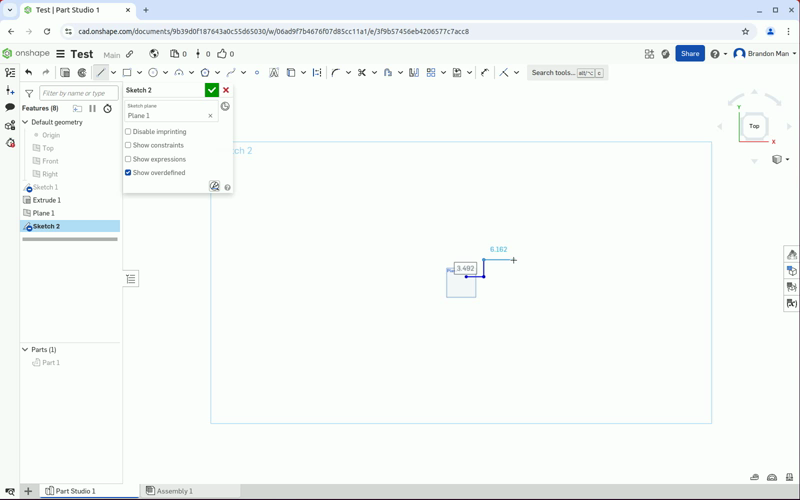
mouse_move(466, 259)
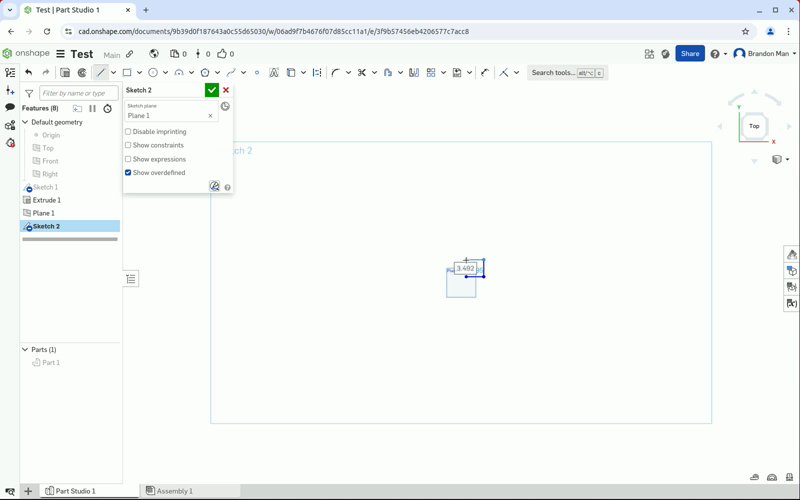
click(466, 259)
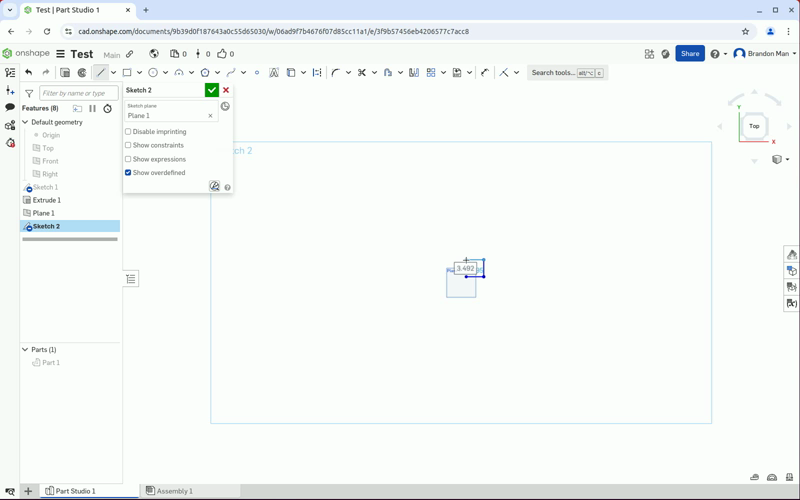
key_up(shift)
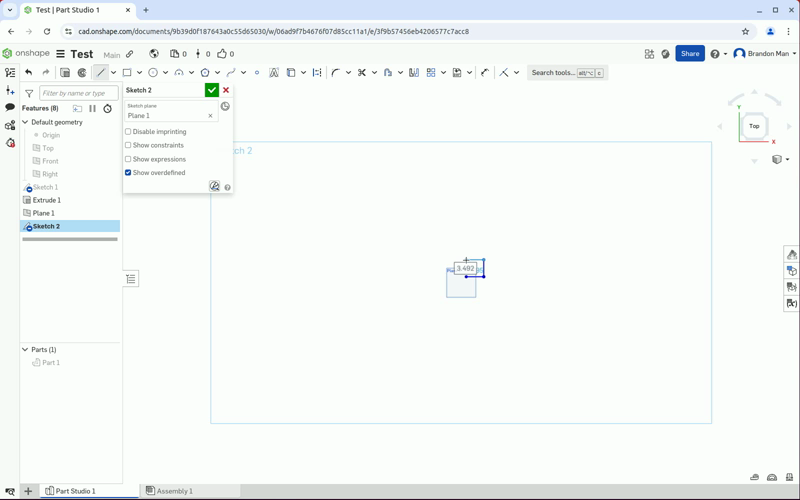
mouse_move(496, 259)
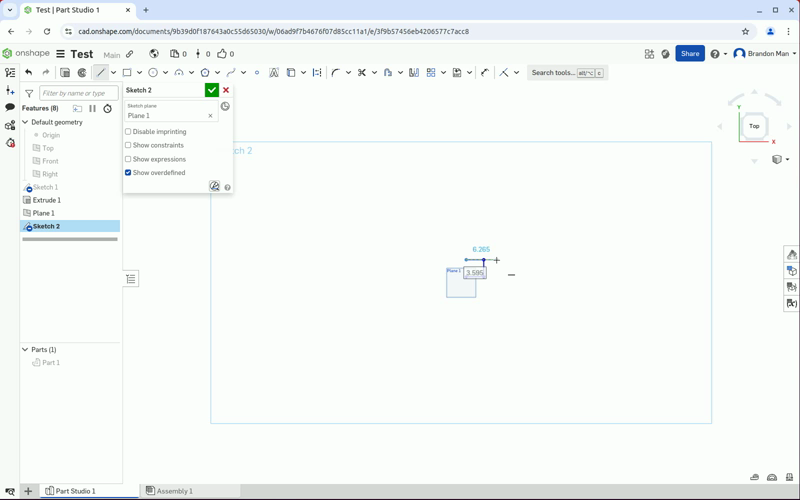
key_down(shift)
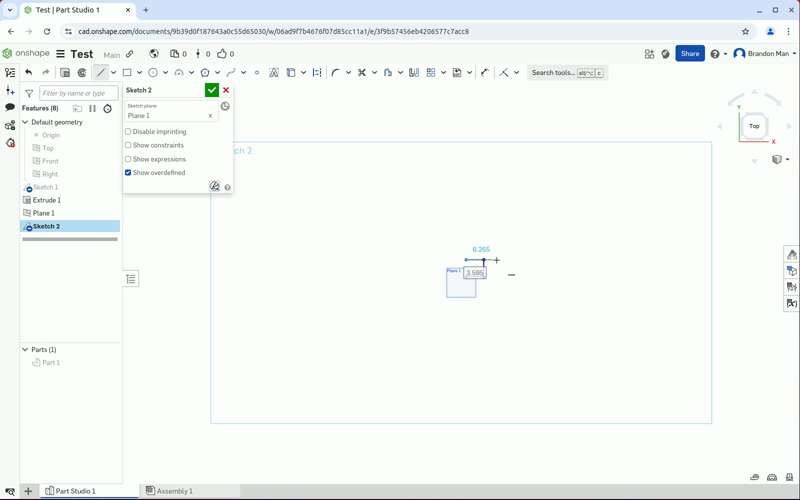
mouse_move(466, 276)
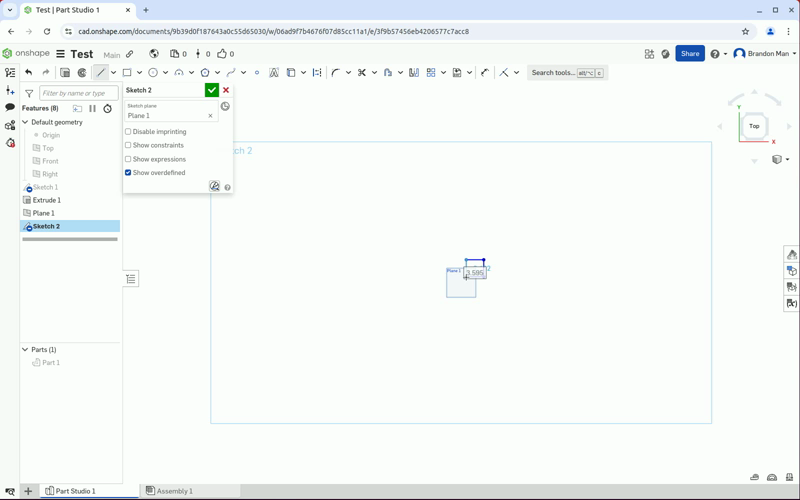
key_up(shift)
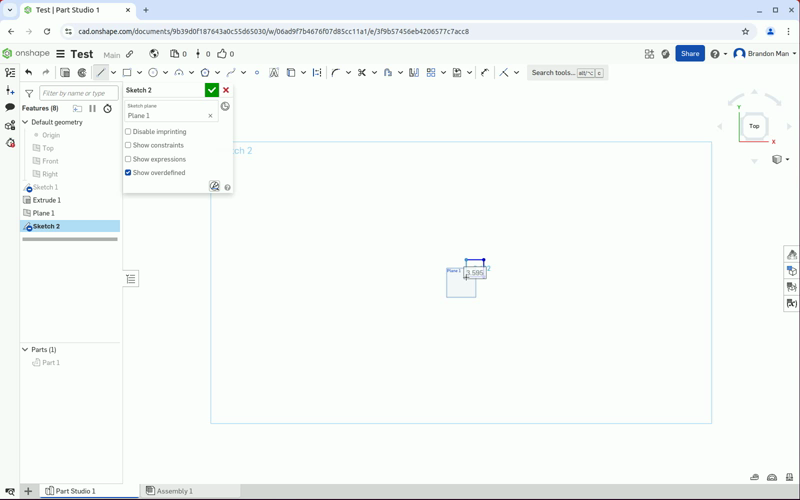
click(466, 276)
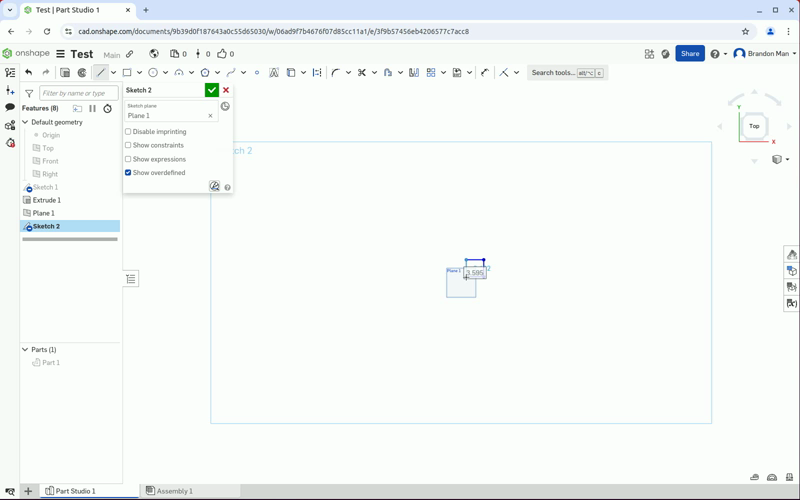
key(esc)
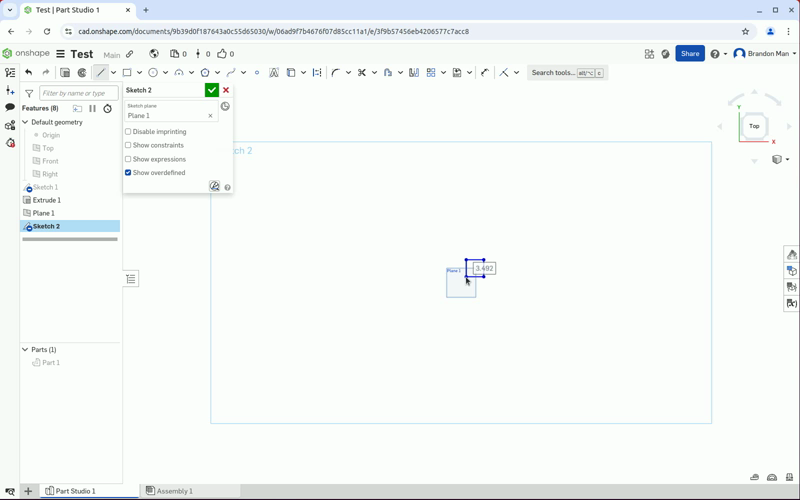
mouse_move(469, 264)
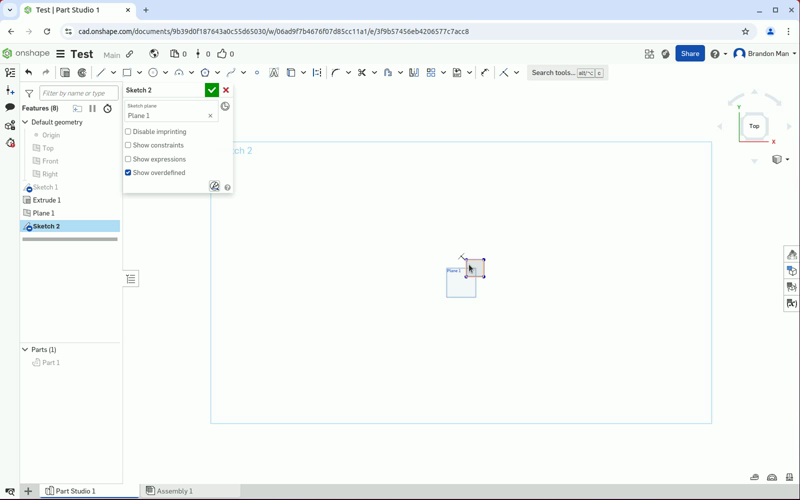
scroll(6)
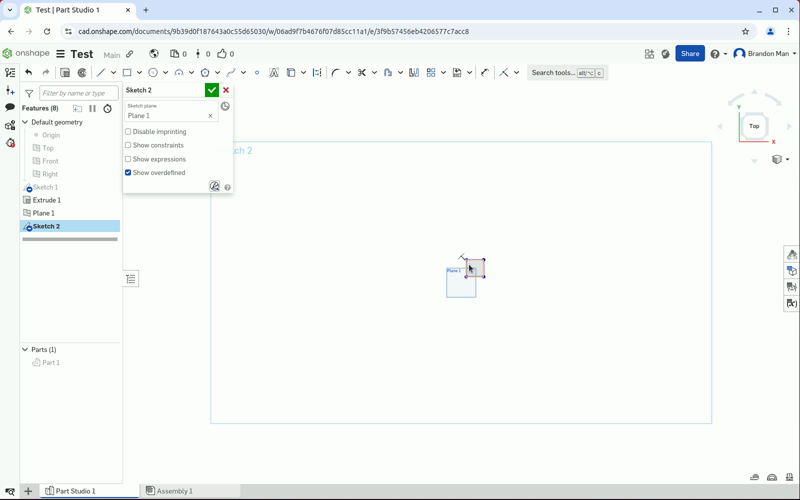
scroll(6)
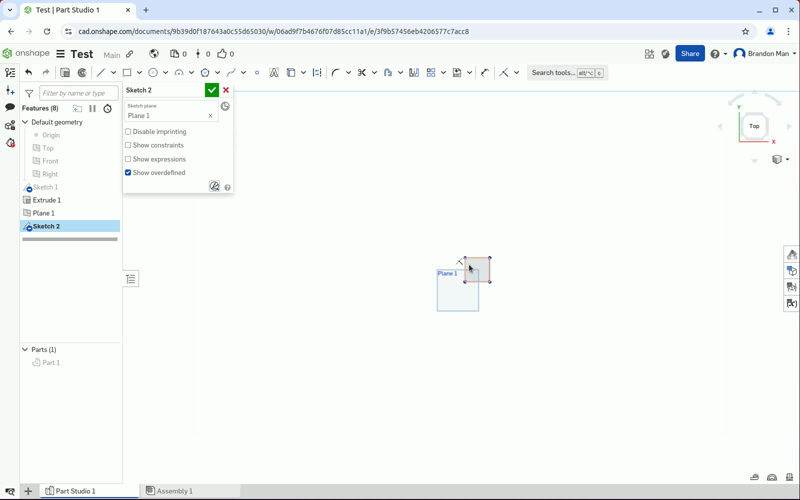
scroll(6)
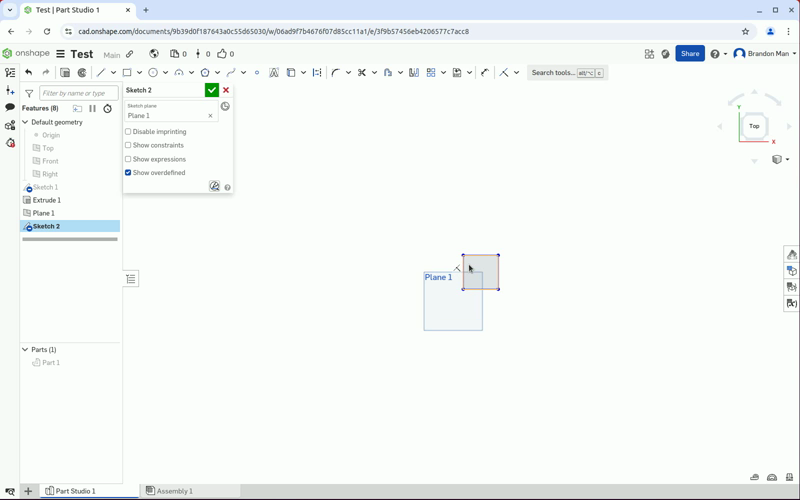
scroll(6)
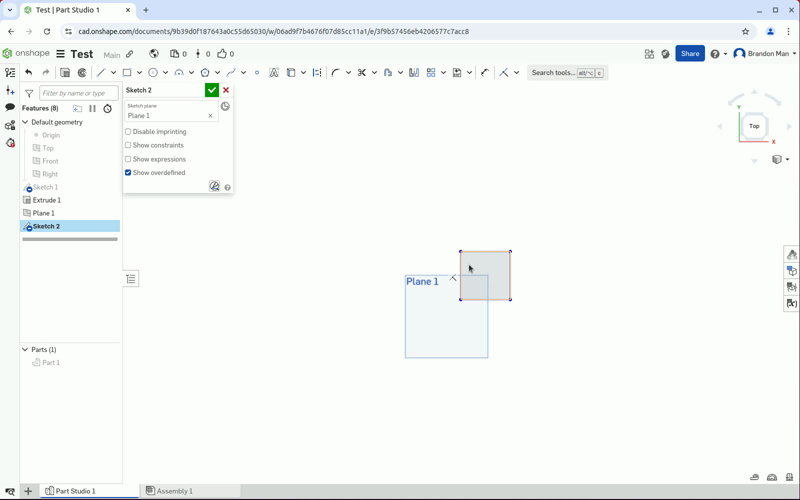
scroll(6)
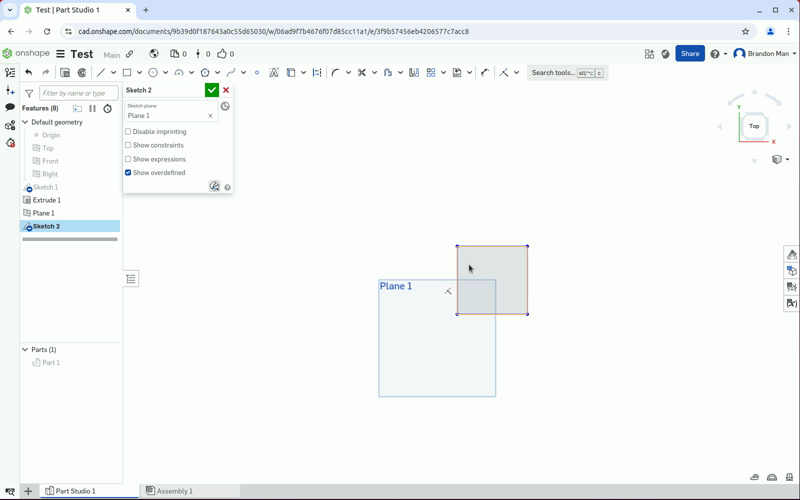
scroll(6)
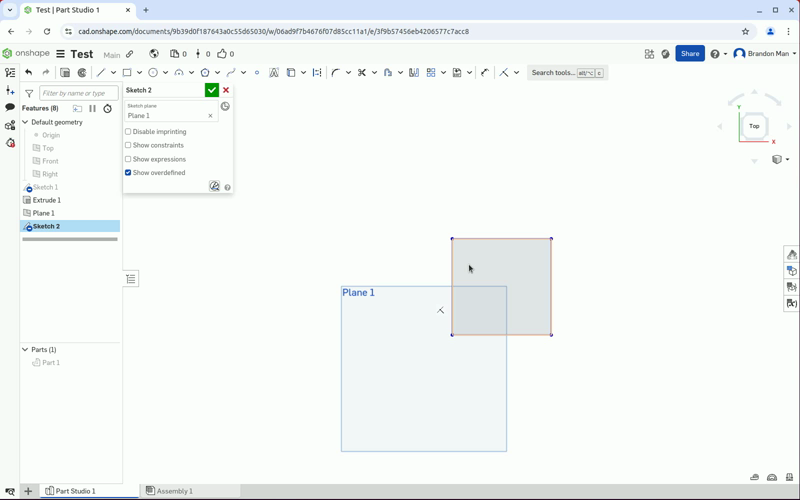
scroll(6)
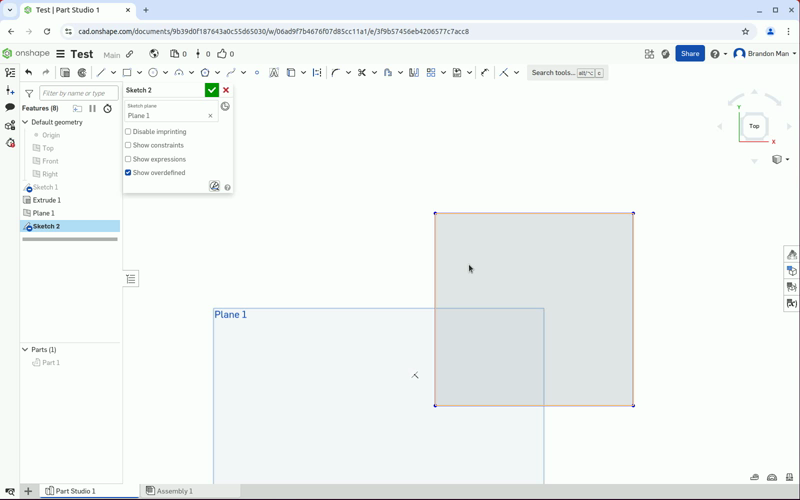
click(469, 264)
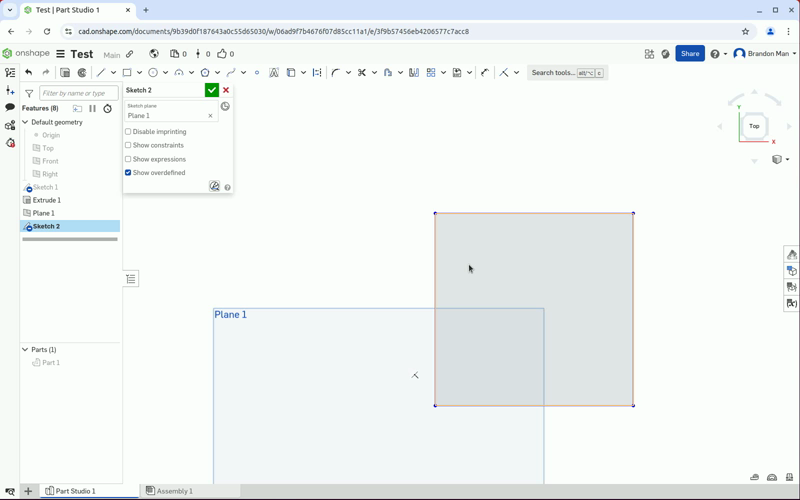
scroll(-6)
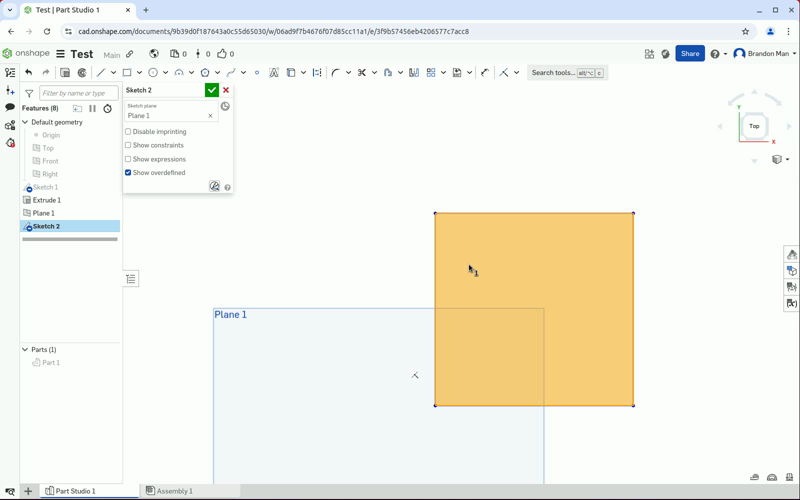
scroll(-6)
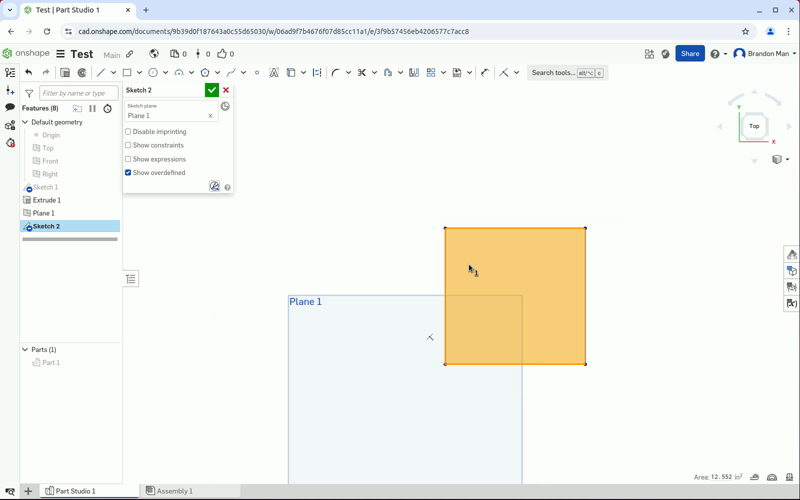
scroll(-6)
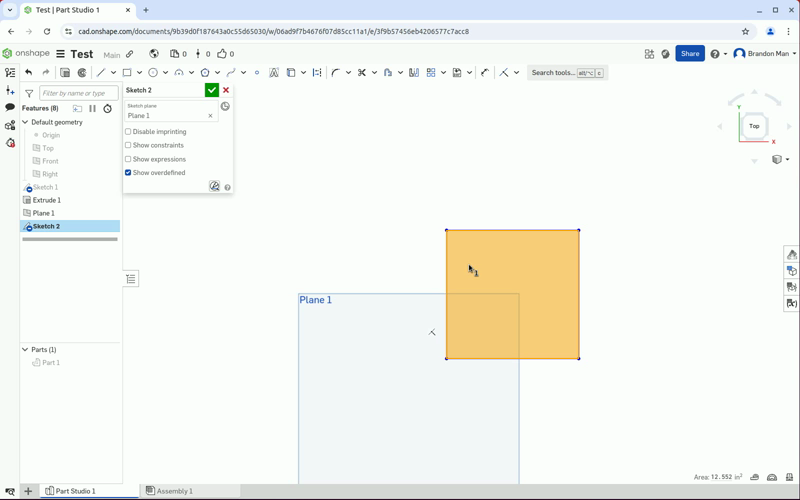
scroll(-6)
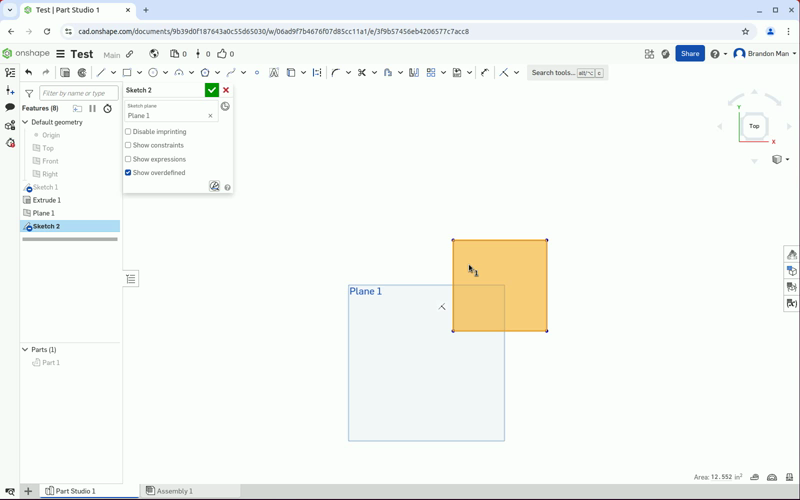
scroll(-6)
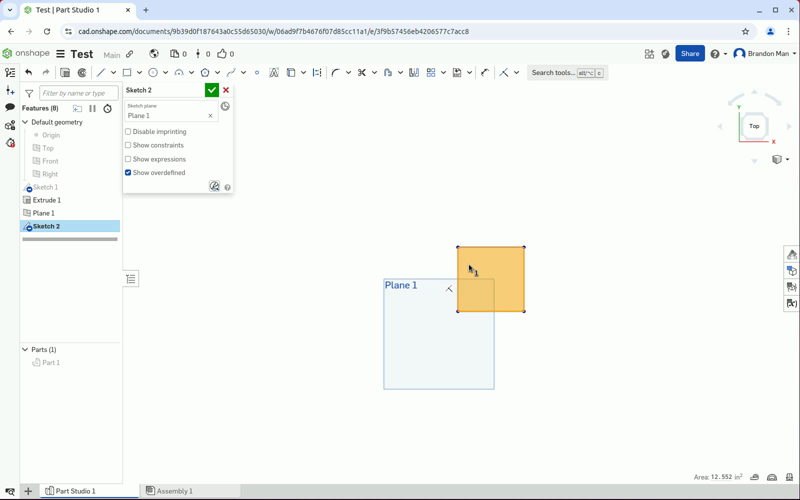
scroll(-6)
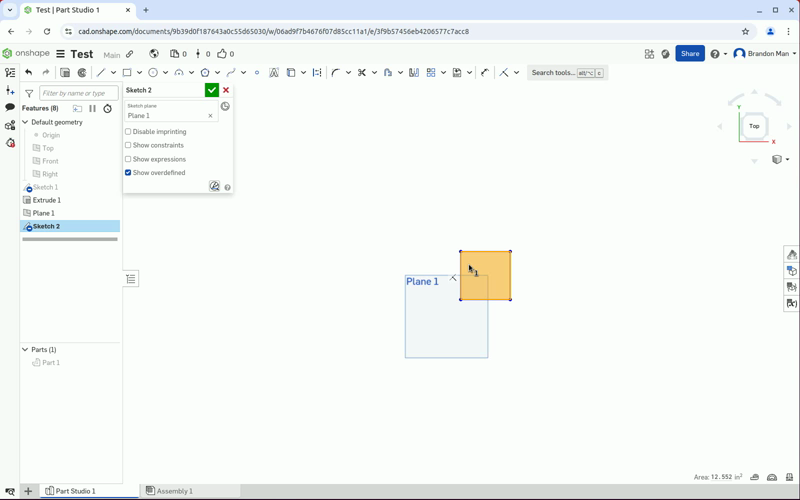
scroll(-6)
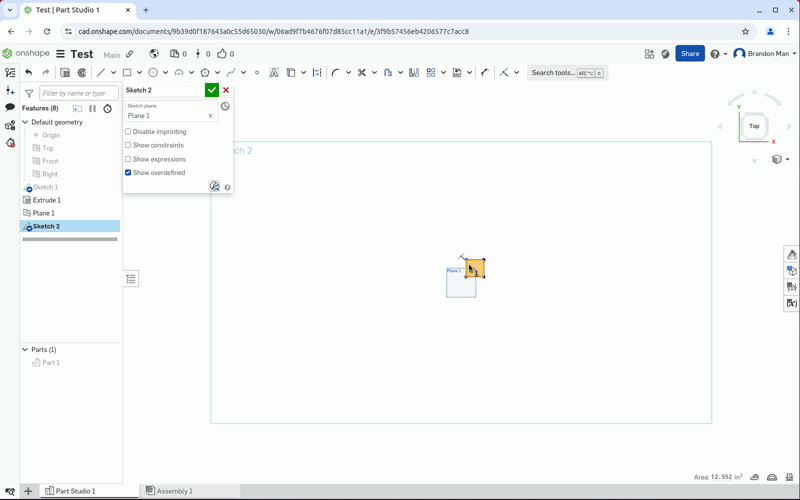
mouse_move(73, 352)
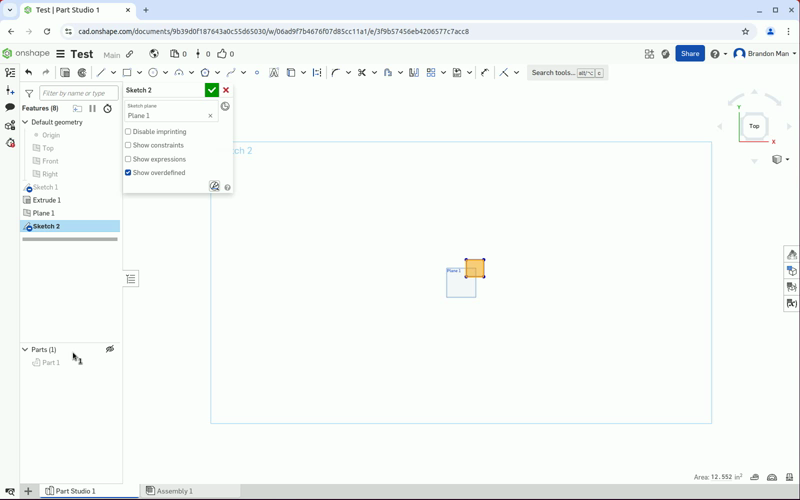
key(shift+y)
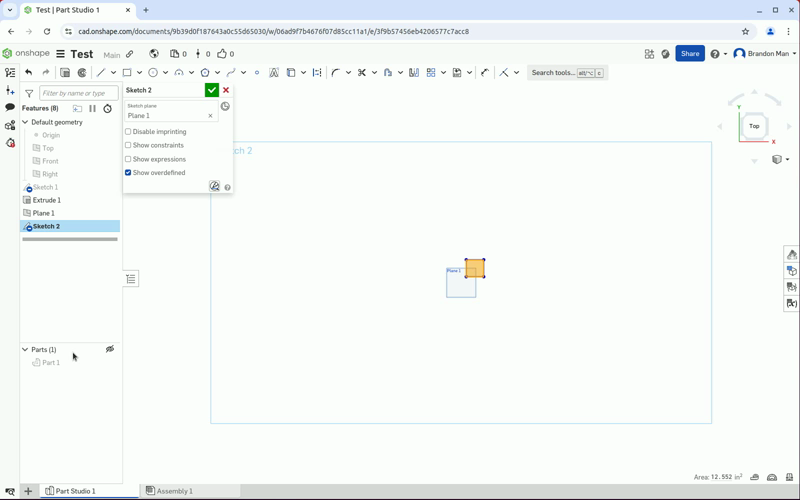
key(shift+e)
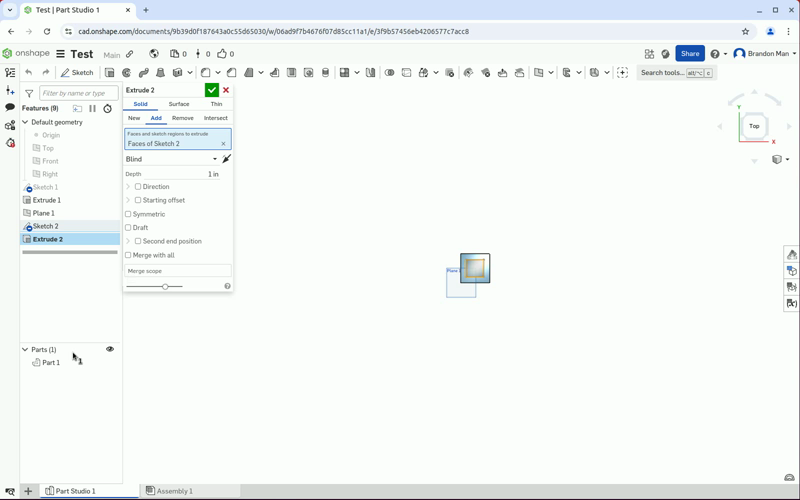
mouse_move(143, 106)
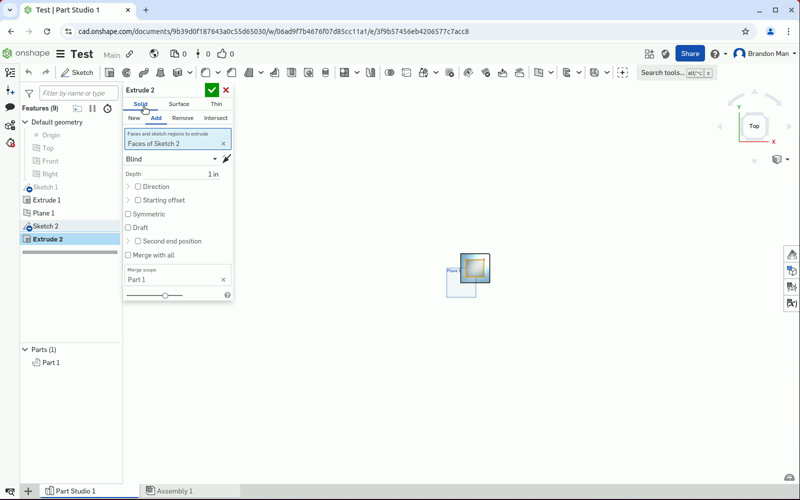
click(143, 106)
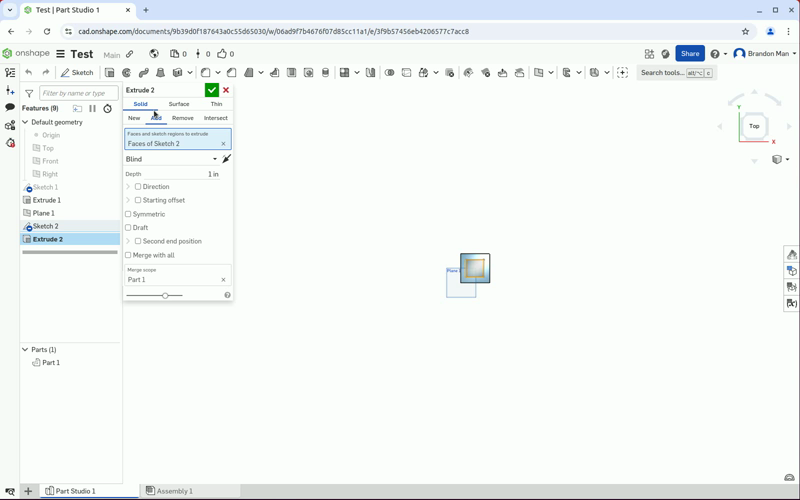
mouse_move(186, 120)
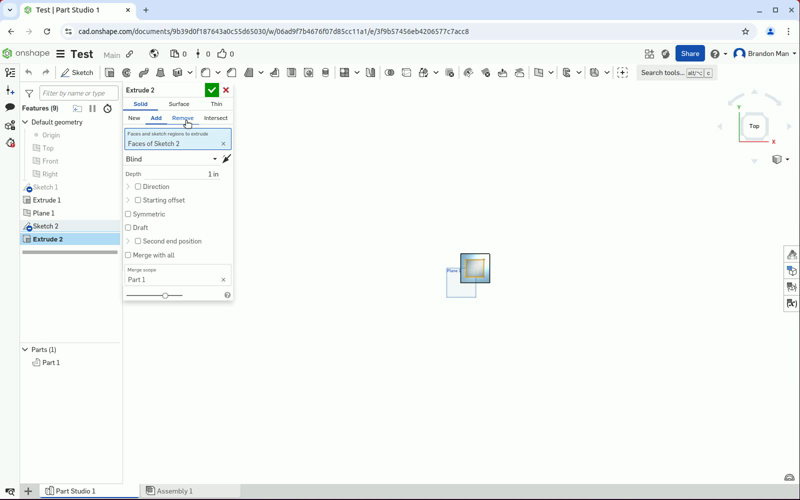
click(186, 120)
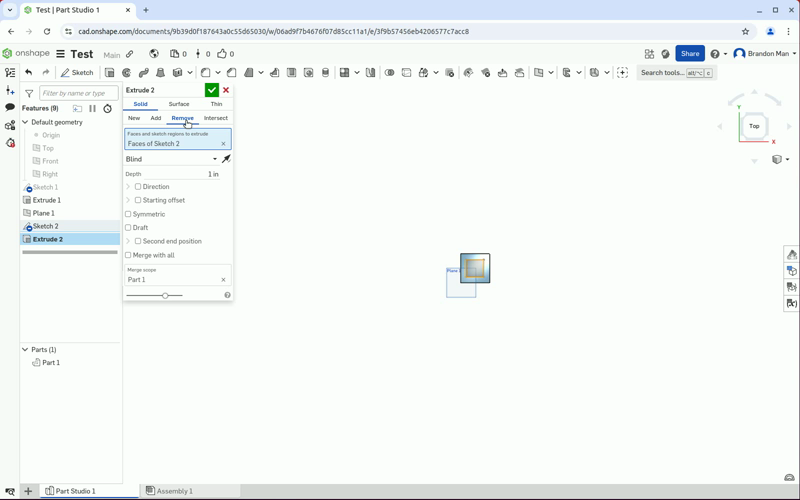
key(tab, 4)
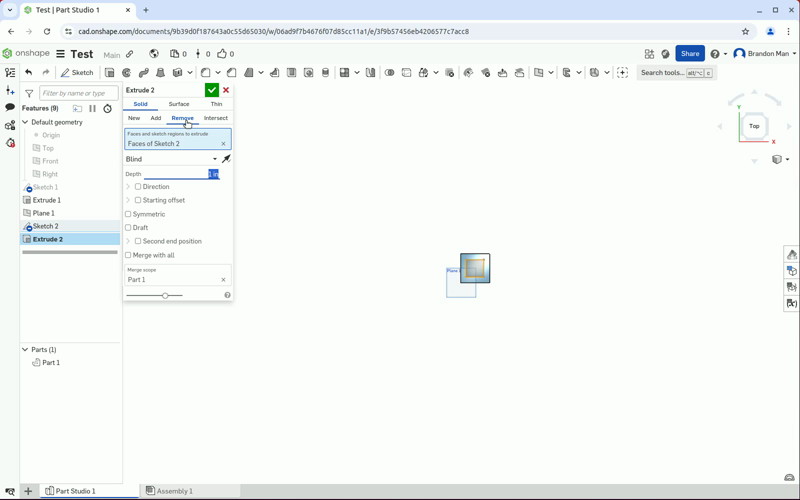
text(17.331)
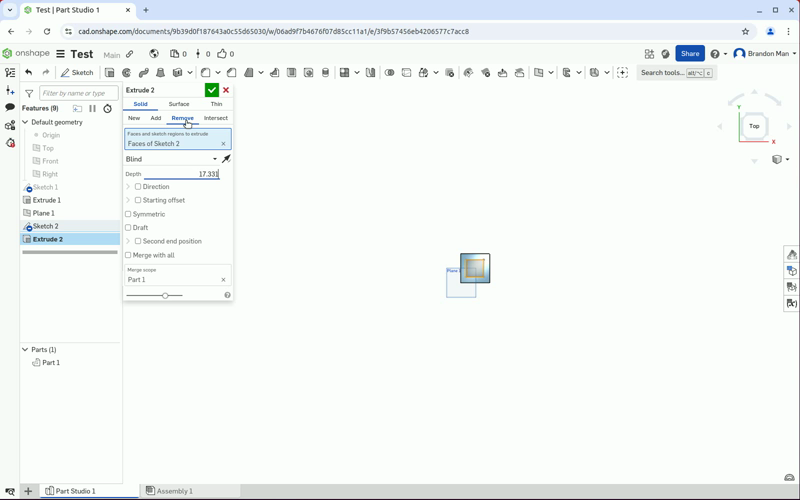
key(tab, 6)
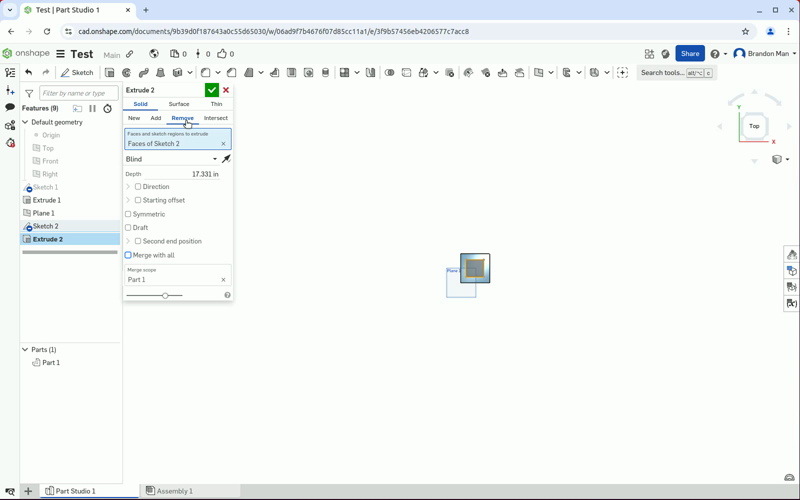
key(space)
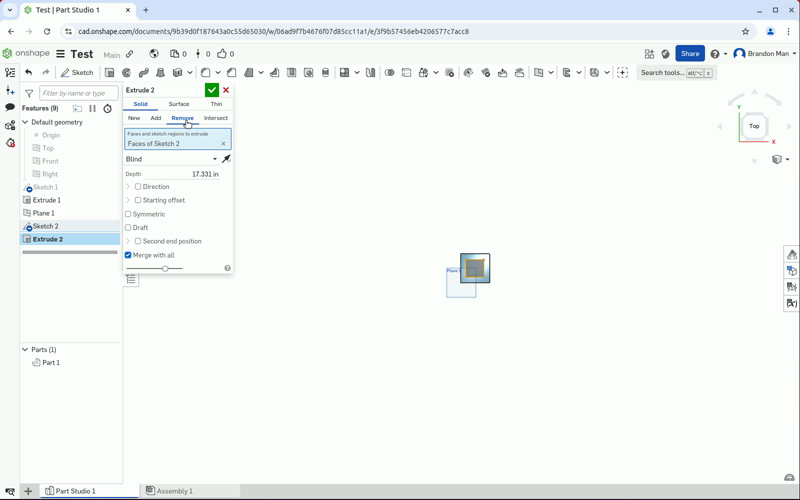
key(enter)
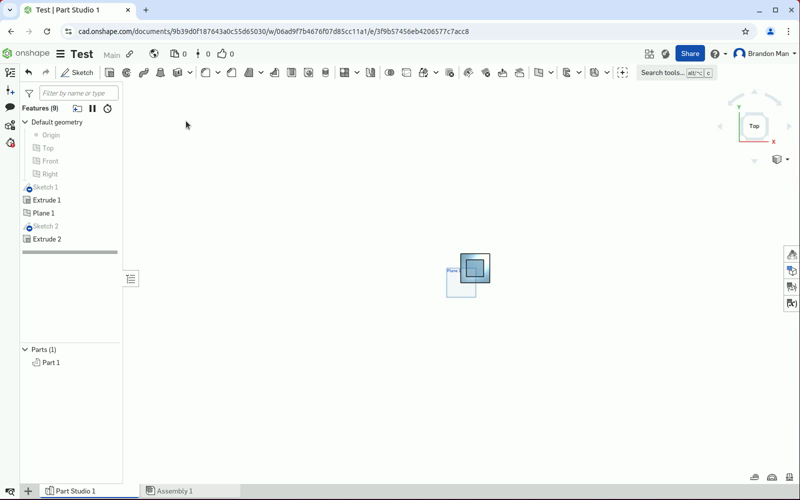
key(shift+h)
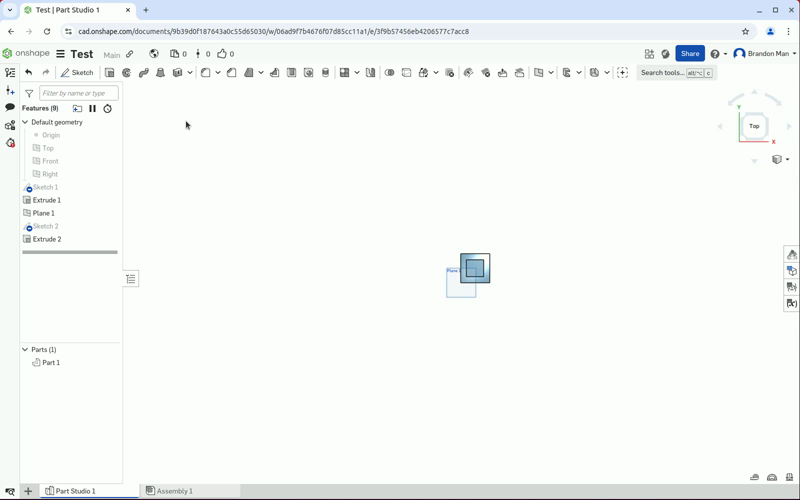
key(shift+h)
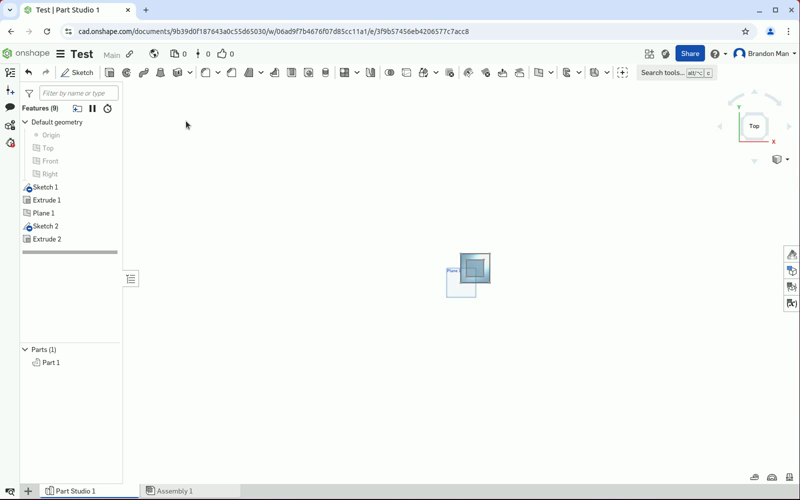
key(shift+7)
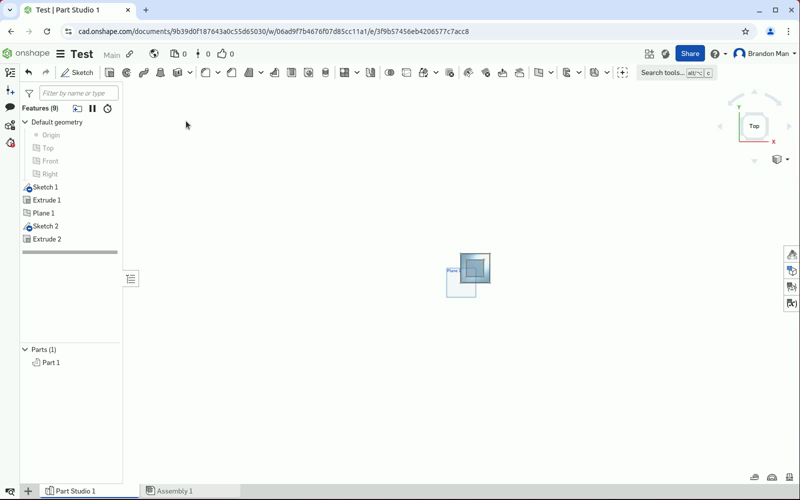
key(up, 3)
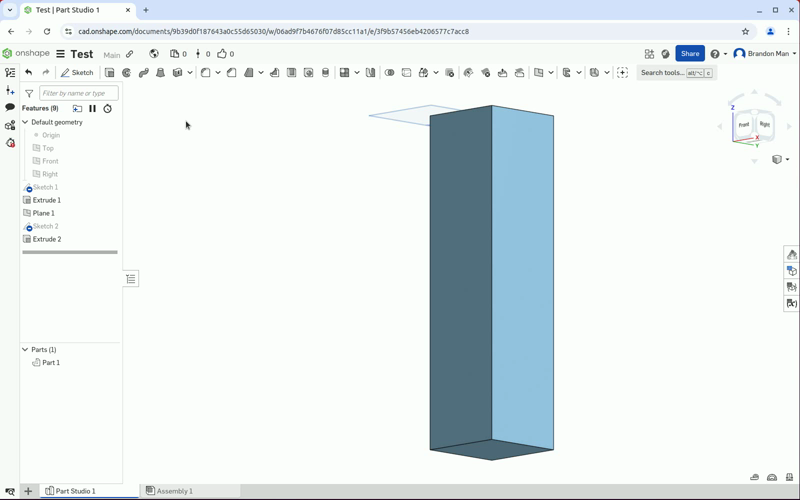
key(left, 3)
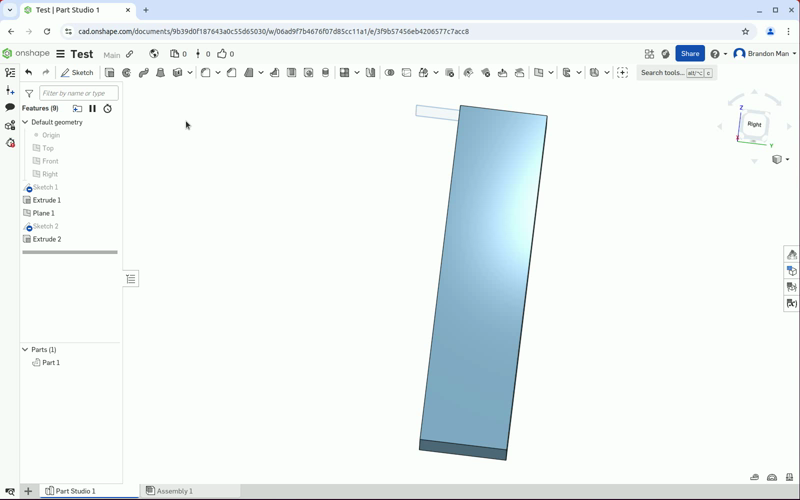
key(right, 3)
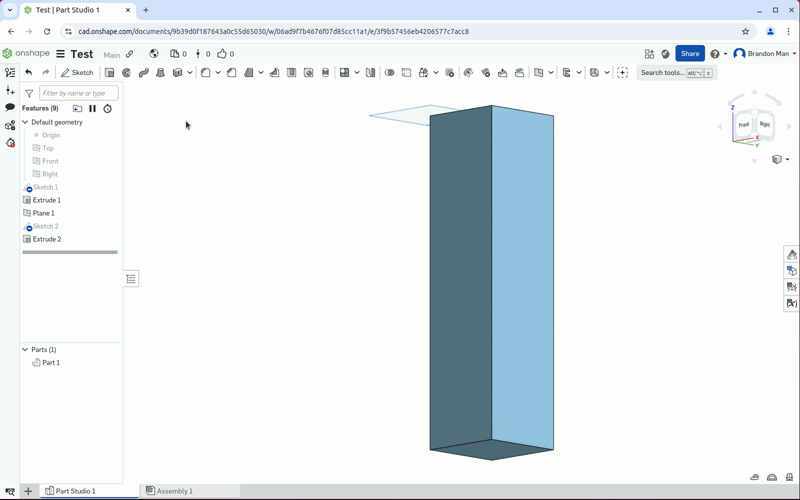
key(down, 3)
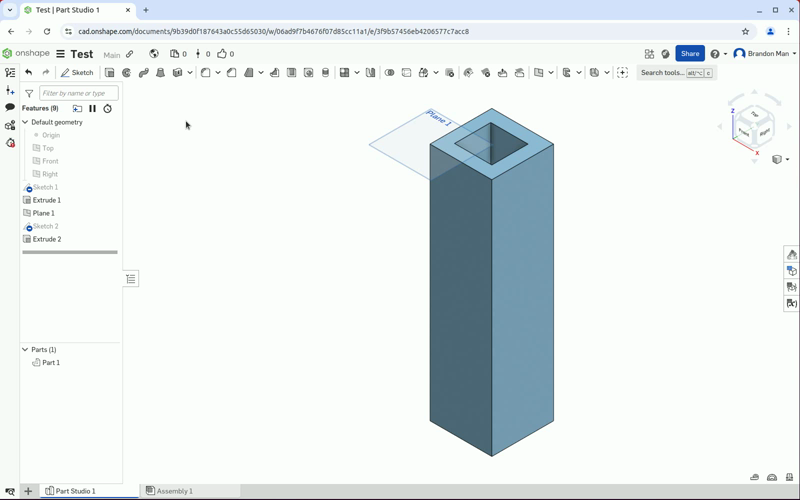
mouse_move(73, 189)
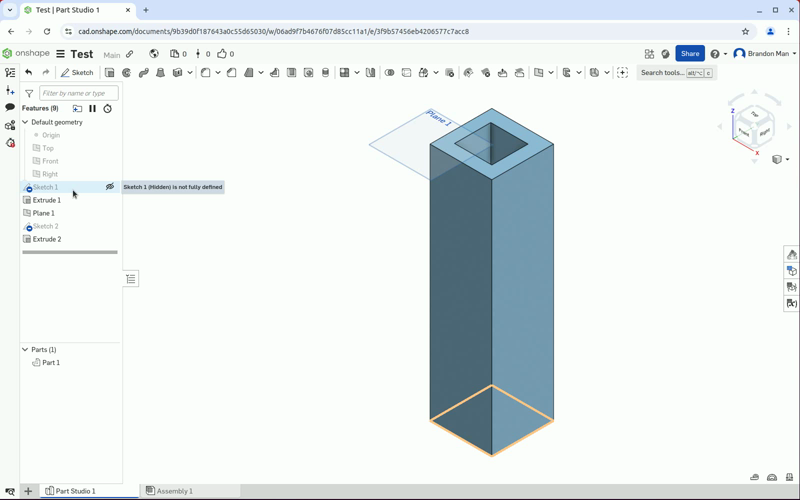
click(73, 189)